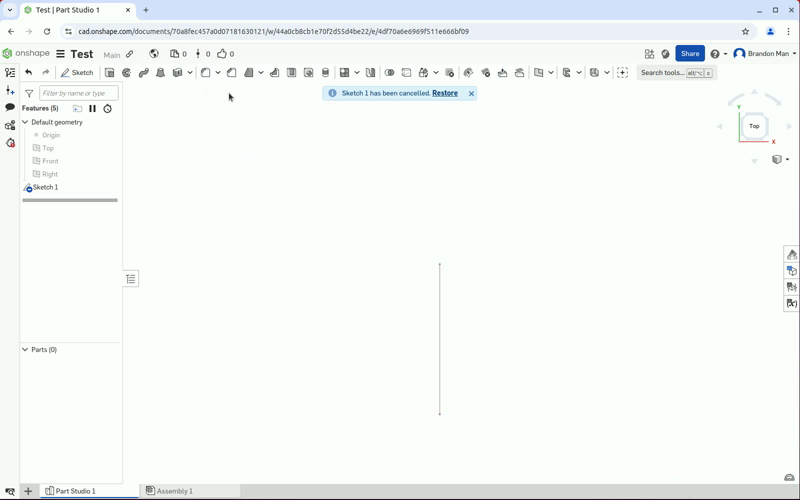
key(shift+h)
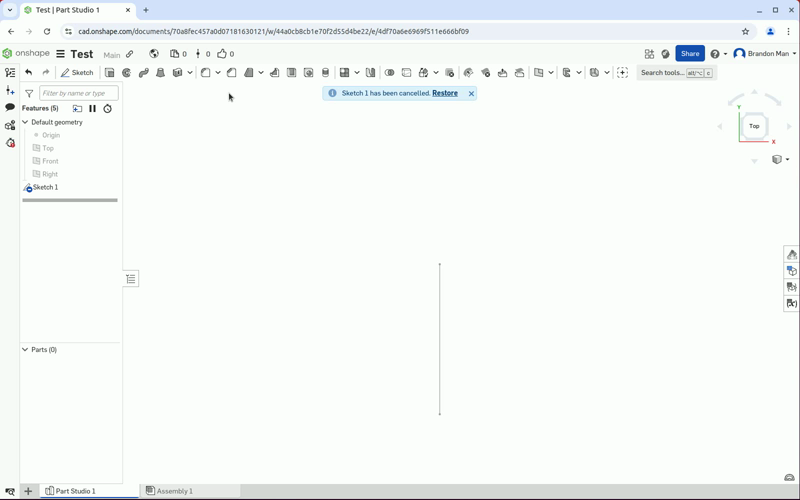
key(shift+s)
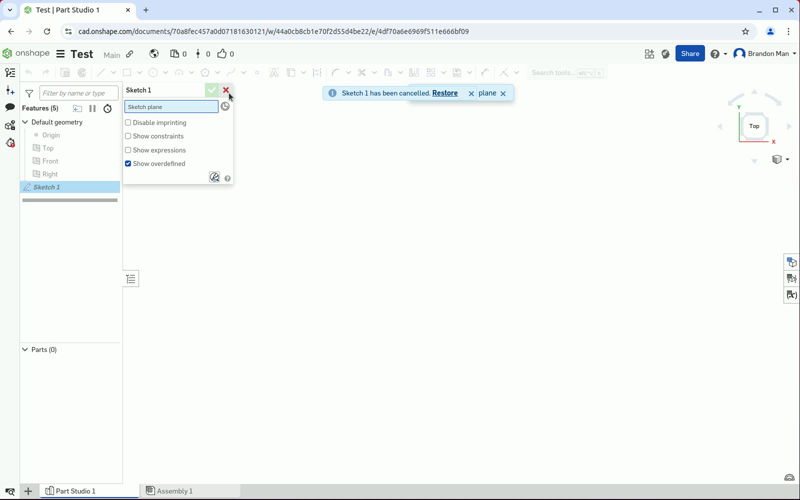
mouse_move(73, 150)
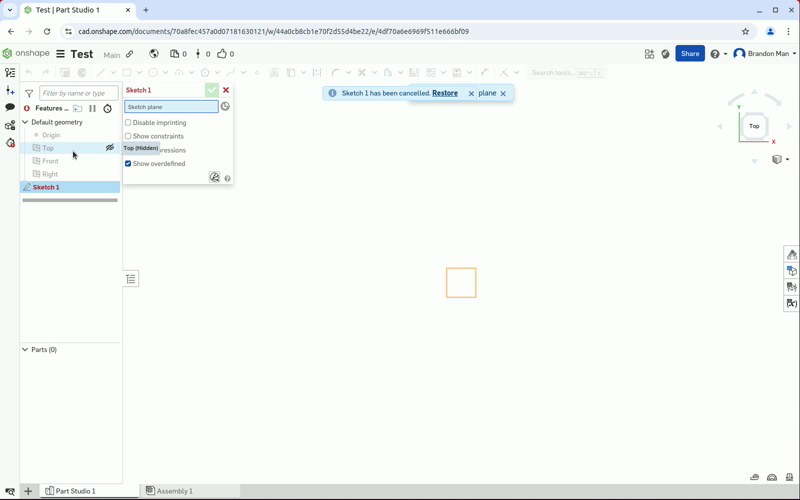
click(73, 150)
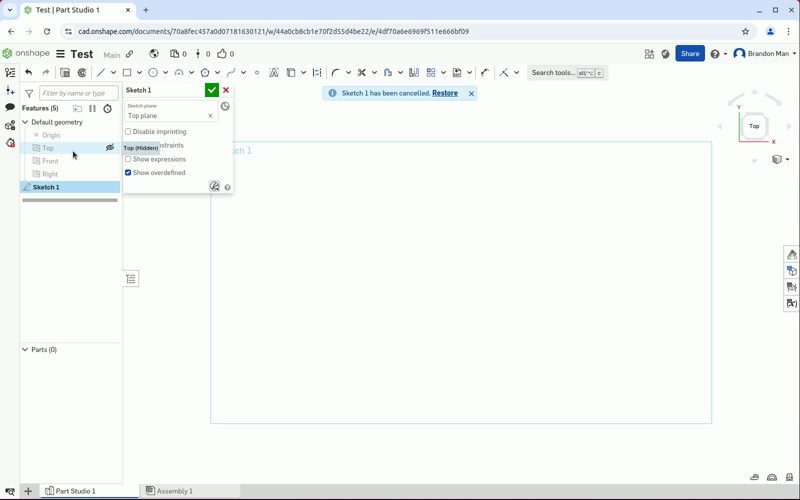
mouse_move(73, 352)
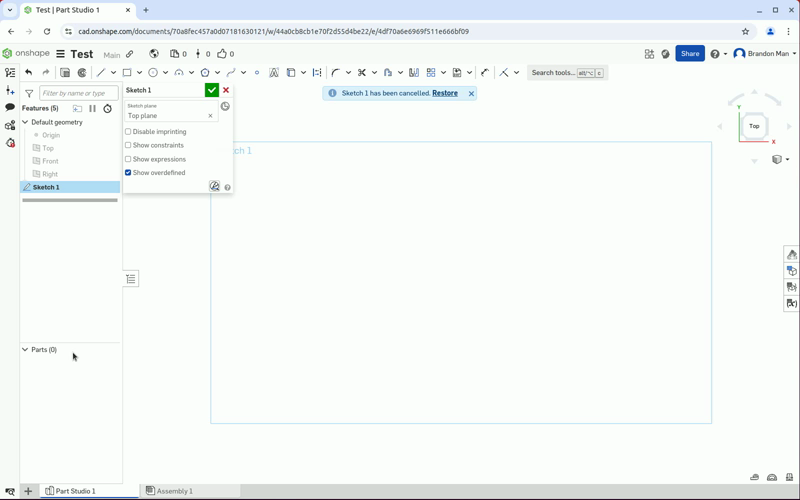
key(y)
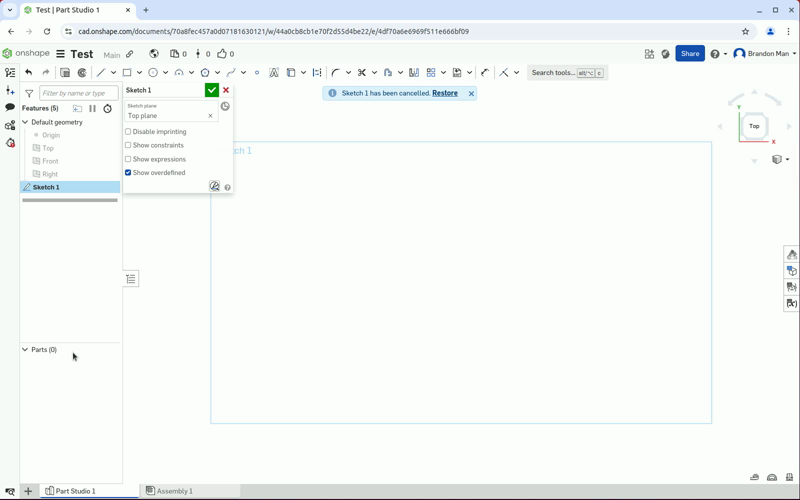
key(l)
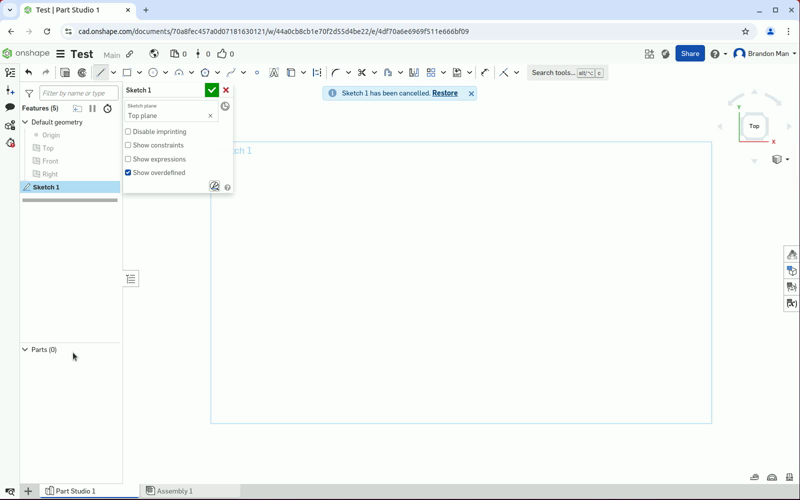
key_down(shift)
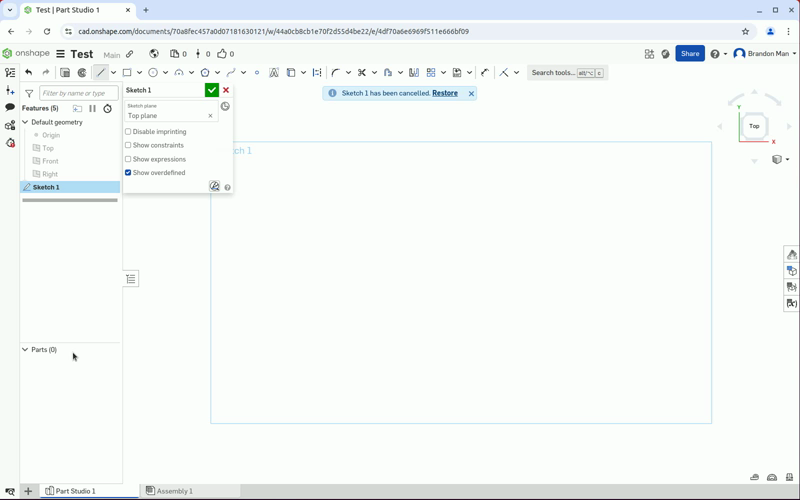
mouse_move(398, 366)
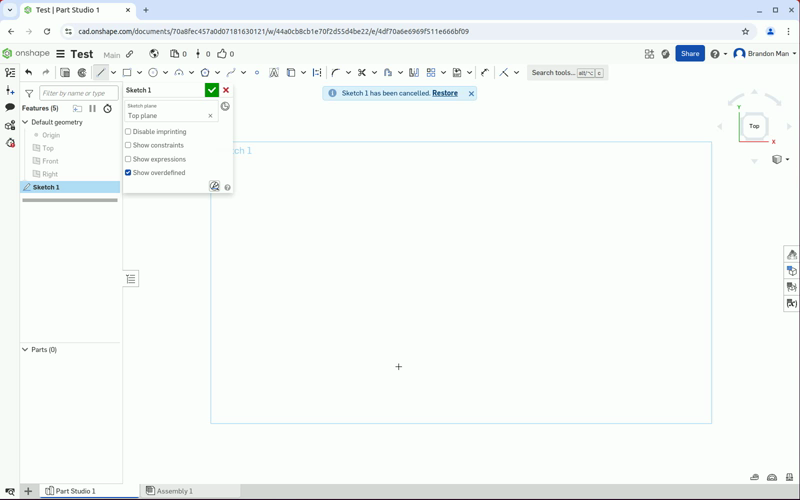
click(398, 366)
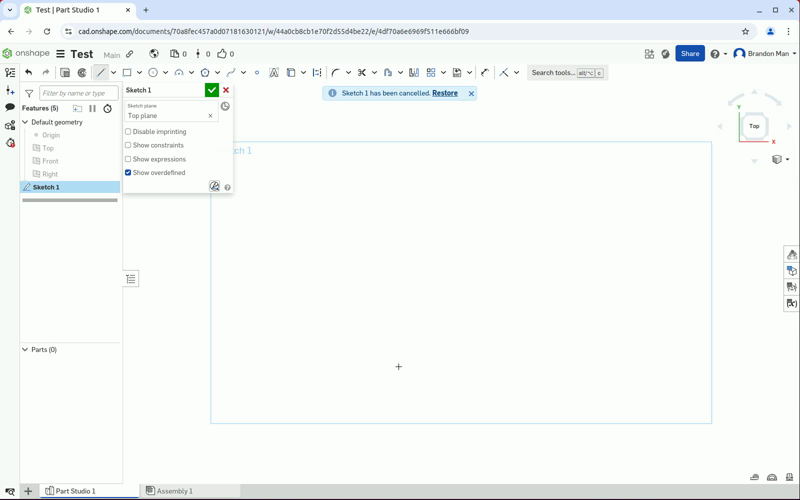
key_up(shift)
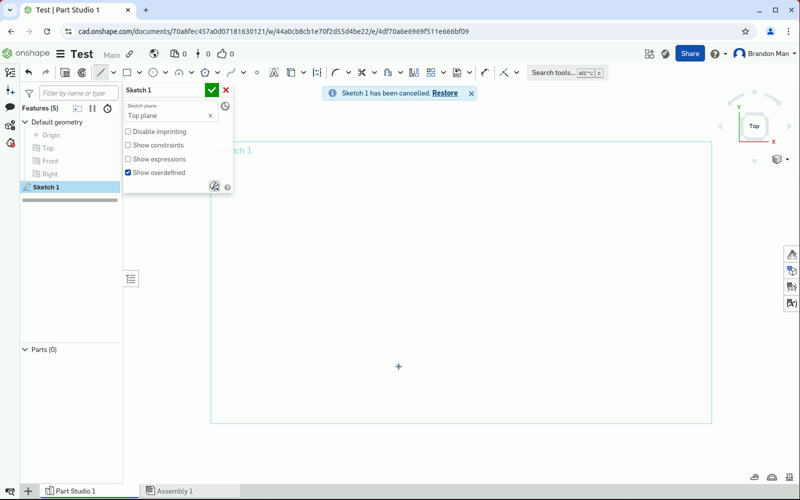
key_down(shift)
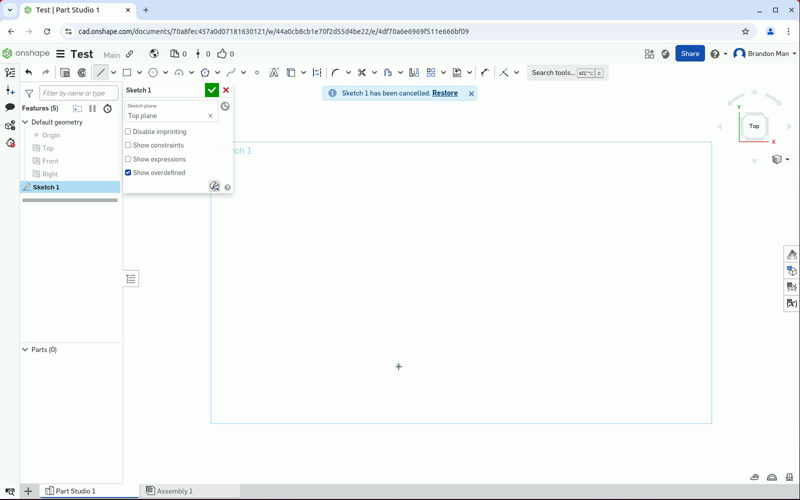
mouse_move(522, 366)
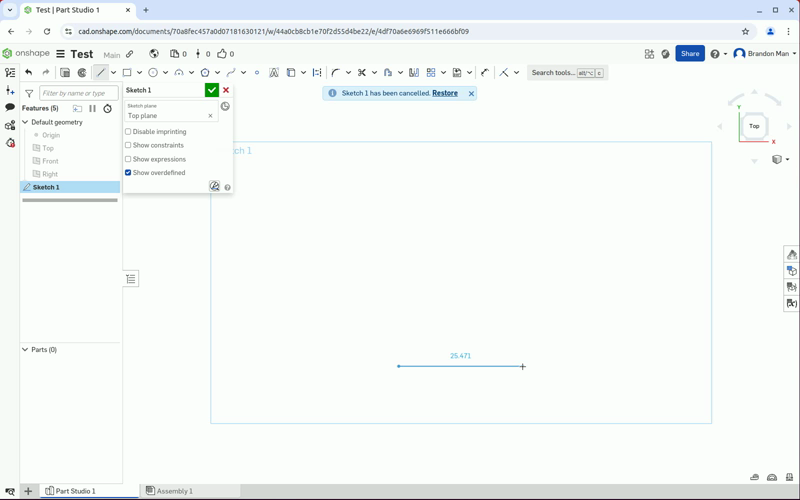
click(522, 366)
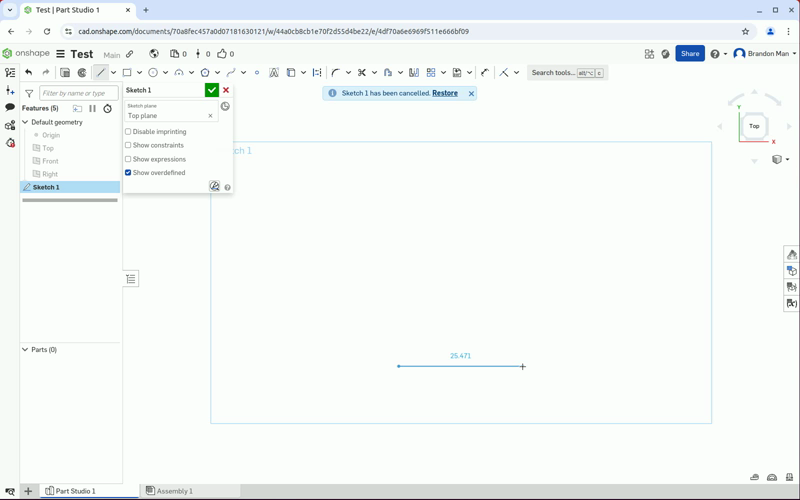
key_up(shift)
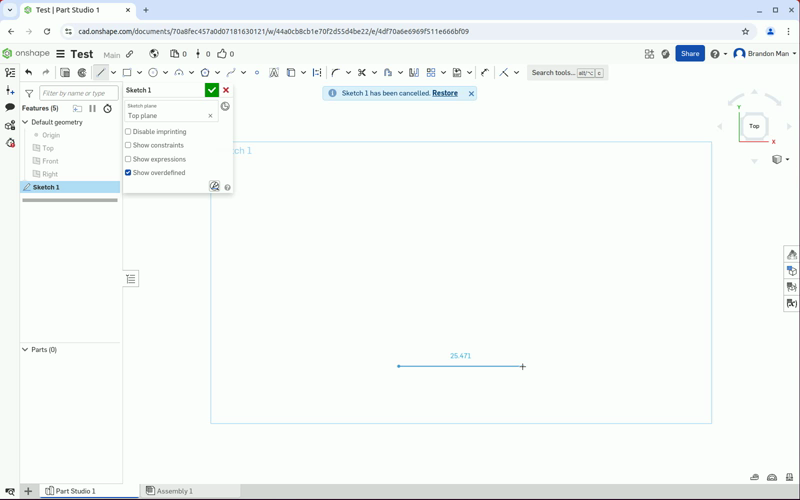
key_down(shift)
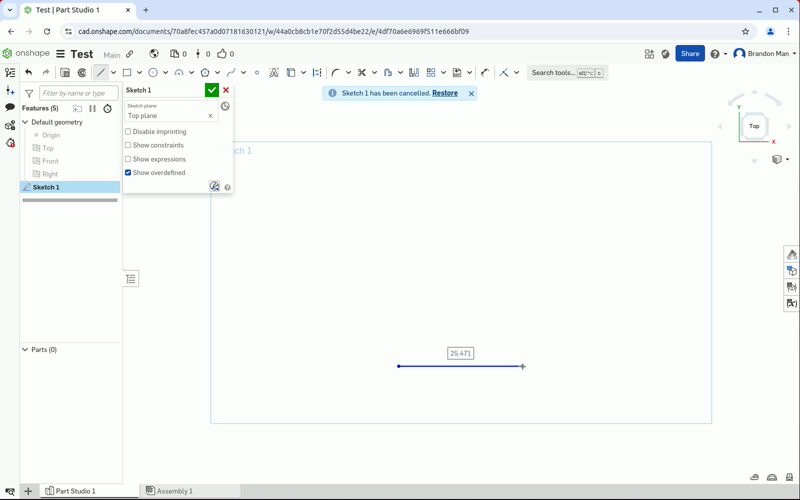
mouse_move(522, 200)
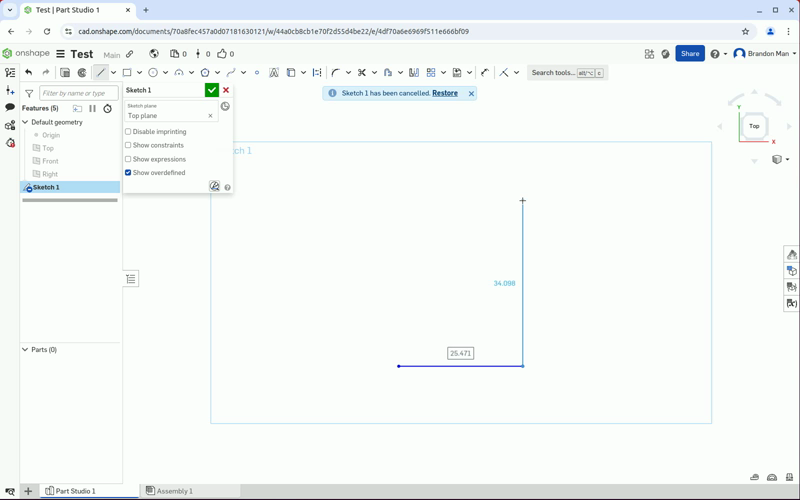
click(522, 200)
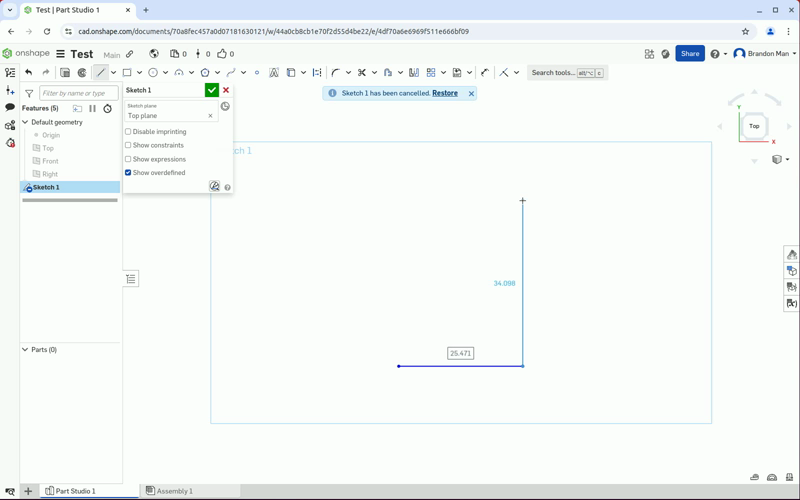
key_up(shift)
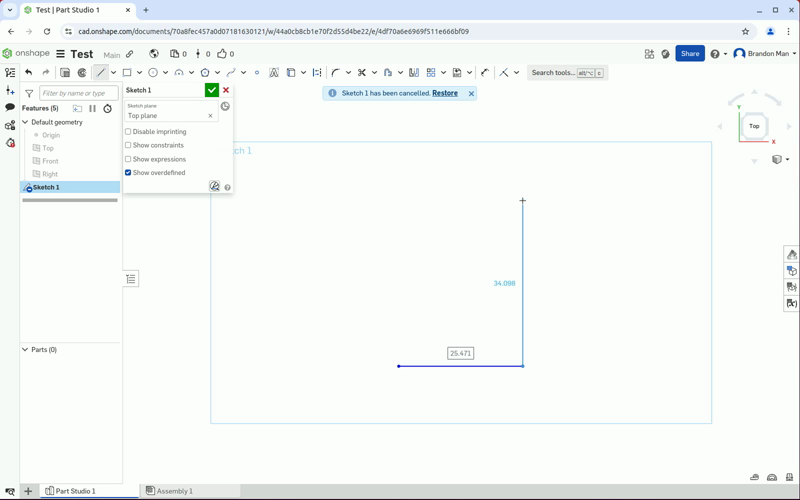
key_down(shift)
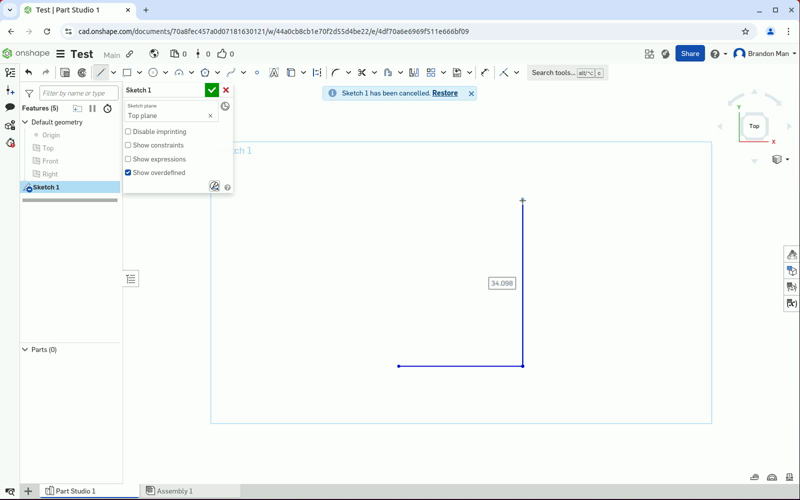
mouse_move(398, 200)
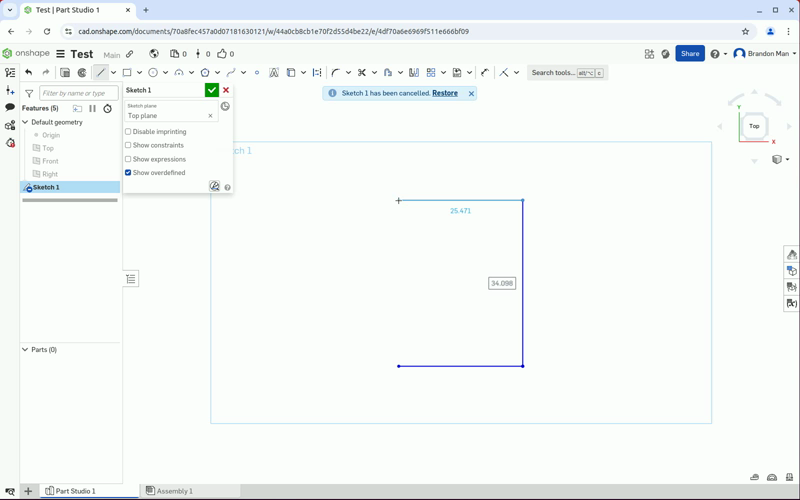
click(398, 200)
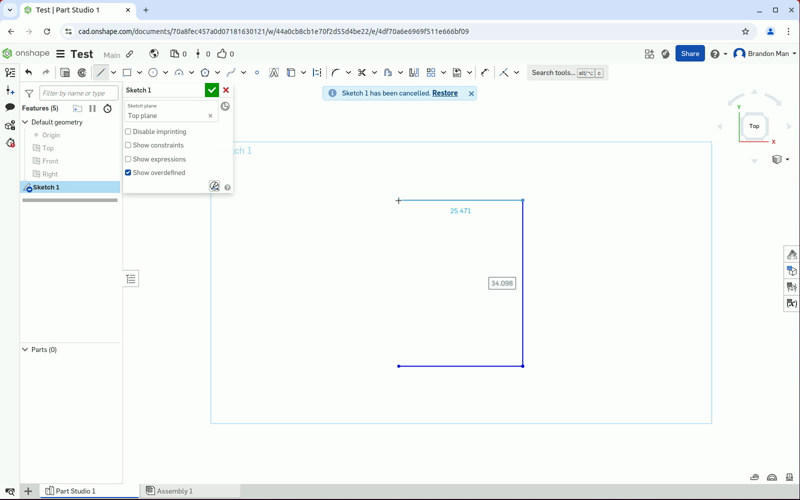
key_up(shift)
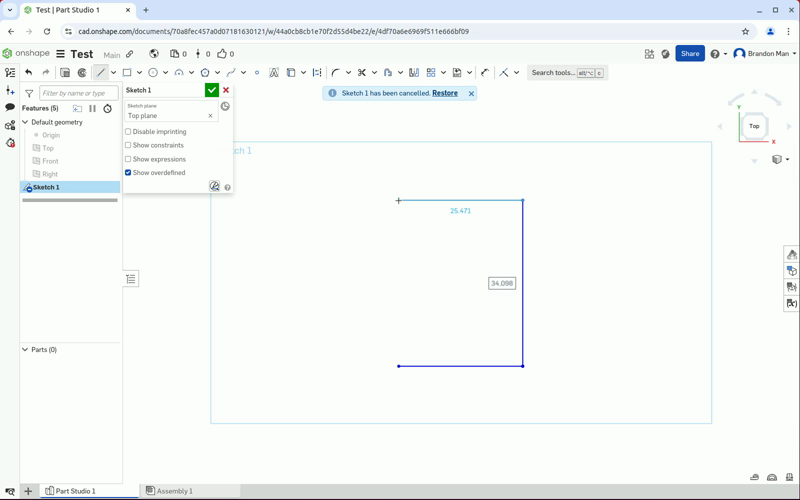
key_down(shift)
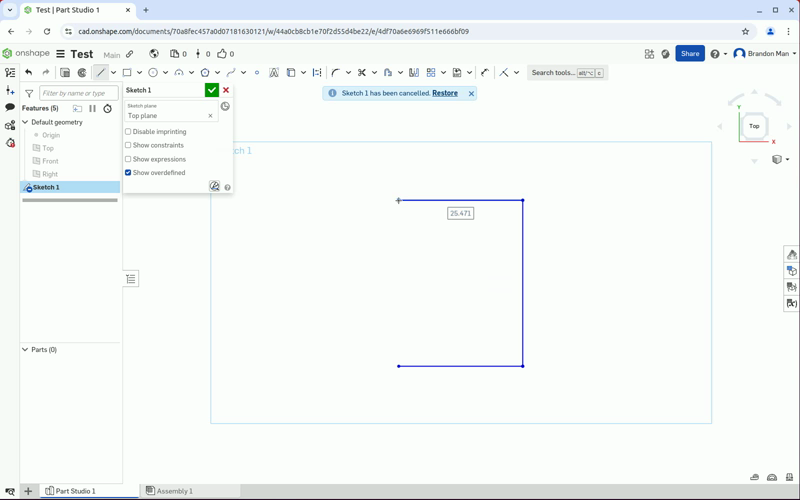
mouse_move(398, 366)
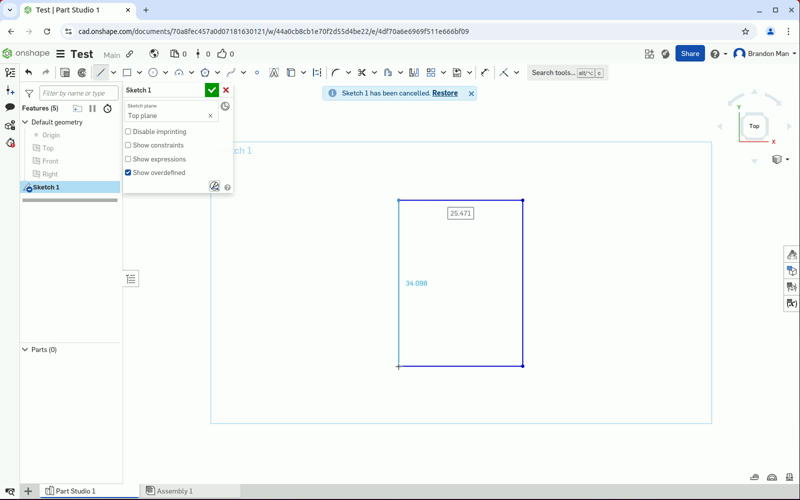
key_up(shift)
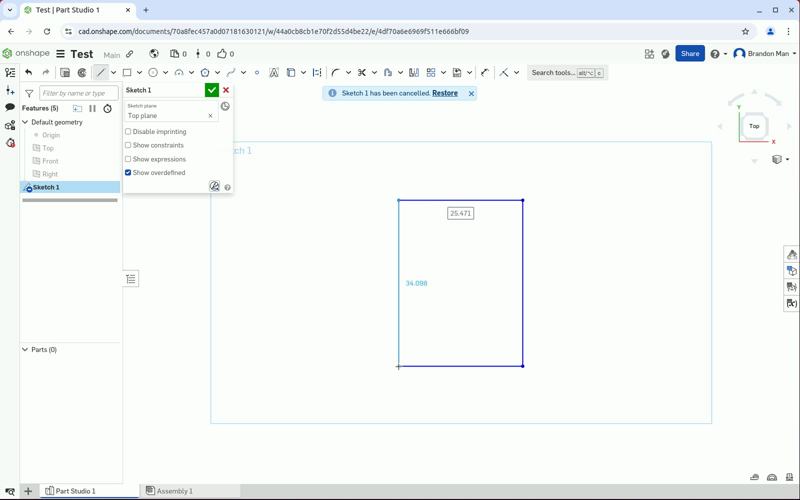
click(398, 366)
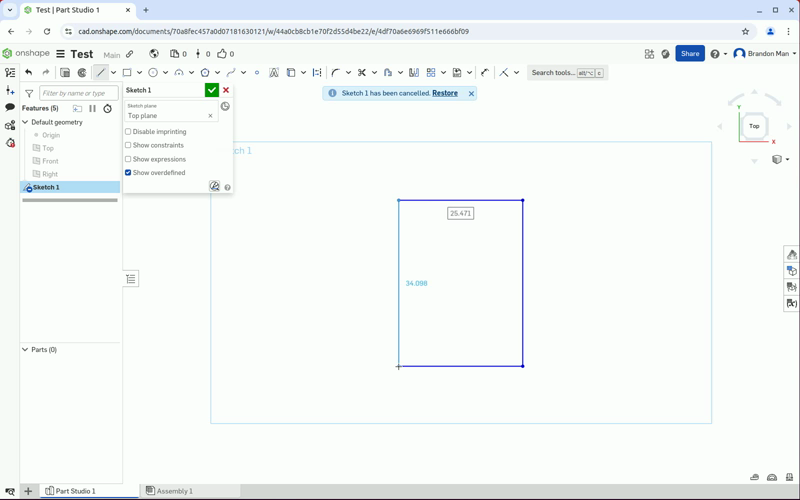
key(esc)
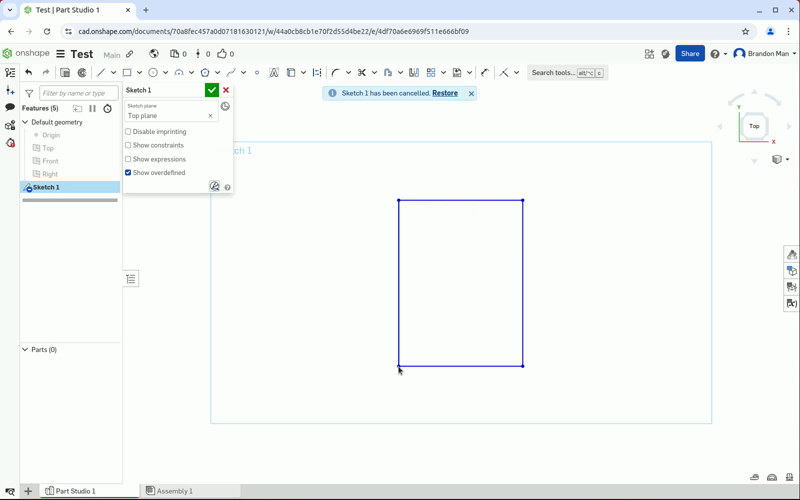
key(l)
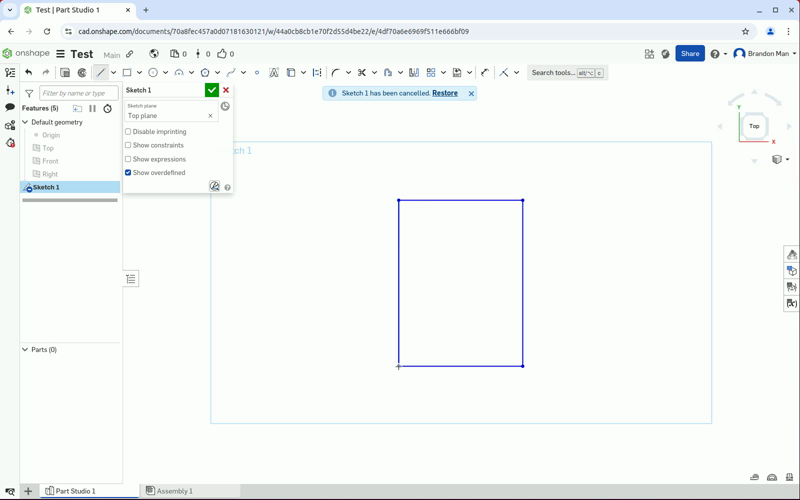
key_down(shift)
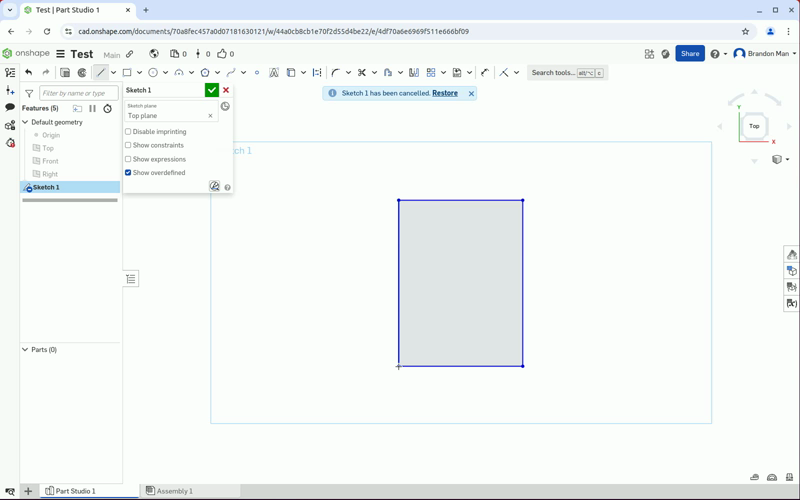
mouse_move(405, 359)
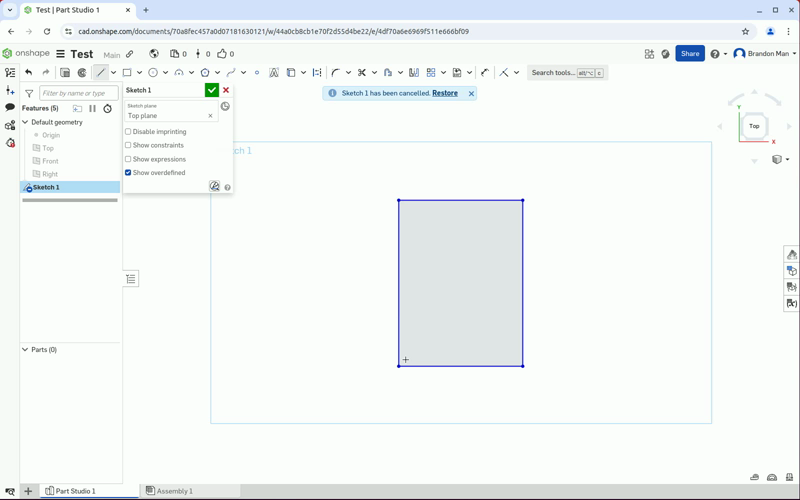
click(405, 359)
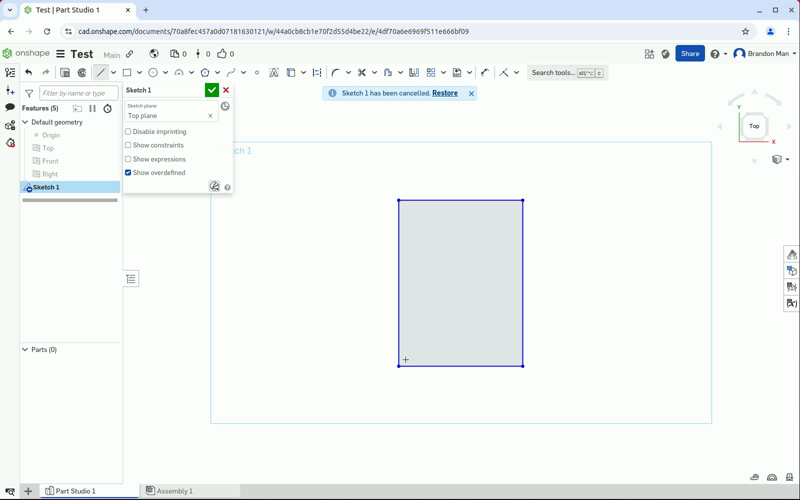
key_up(shift)
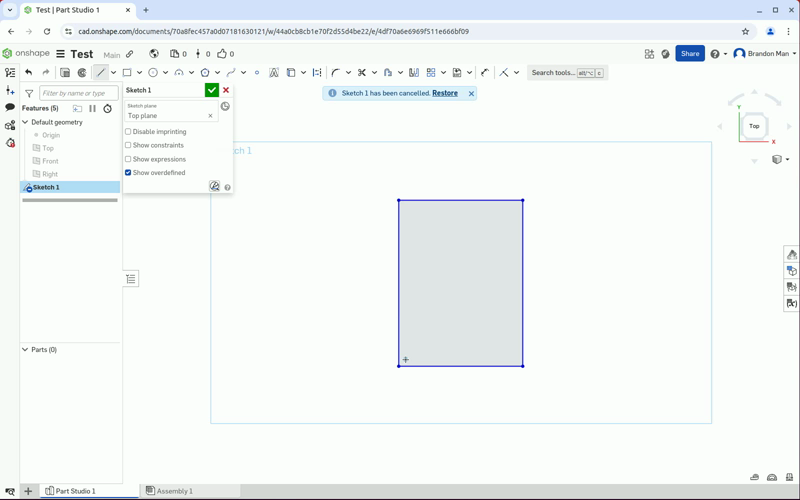
key_down(shift)
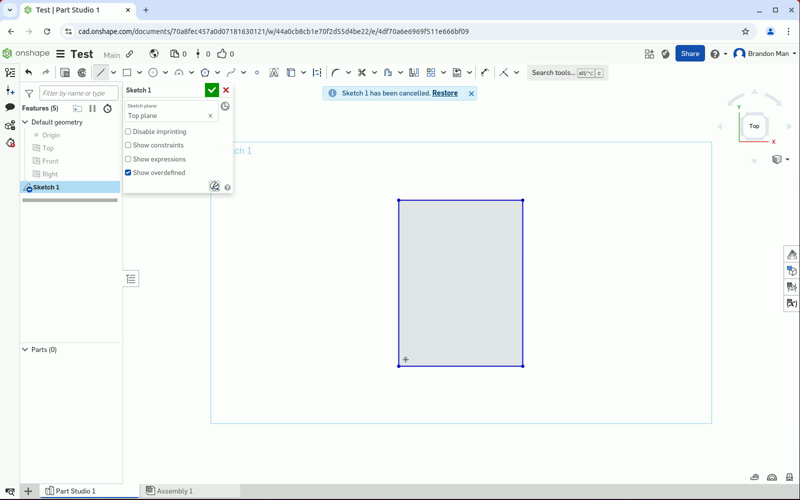
mouse_move(517, 359)
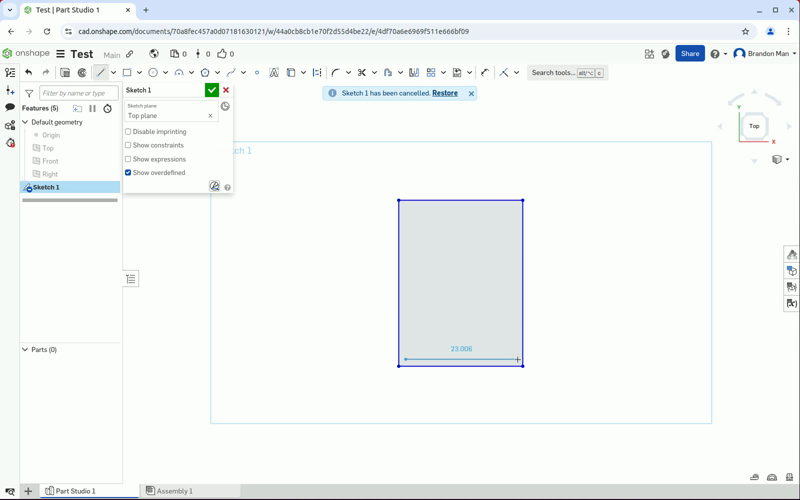
click(517, 359)
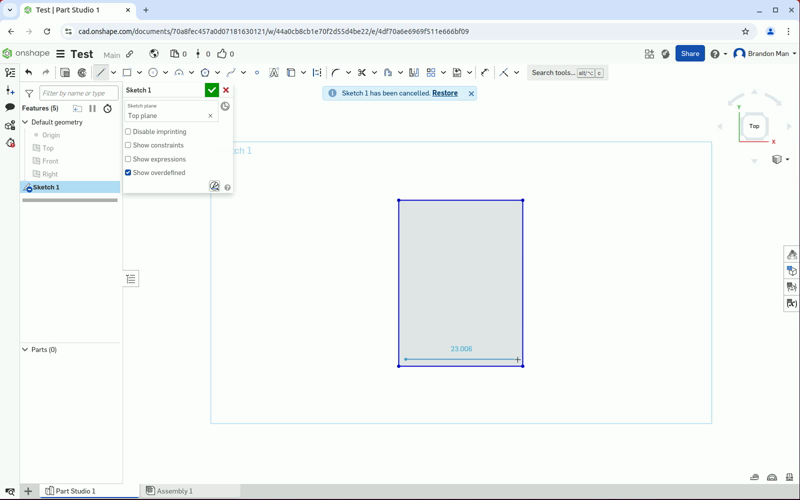
key_up(shift)
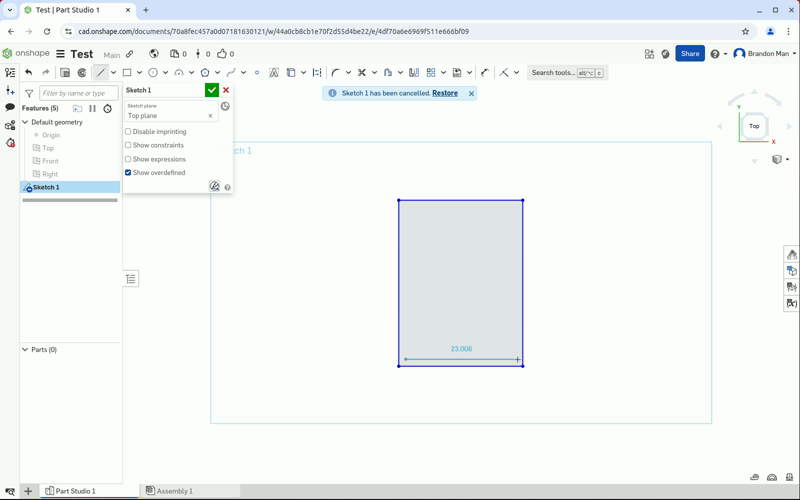
key_down(shift)
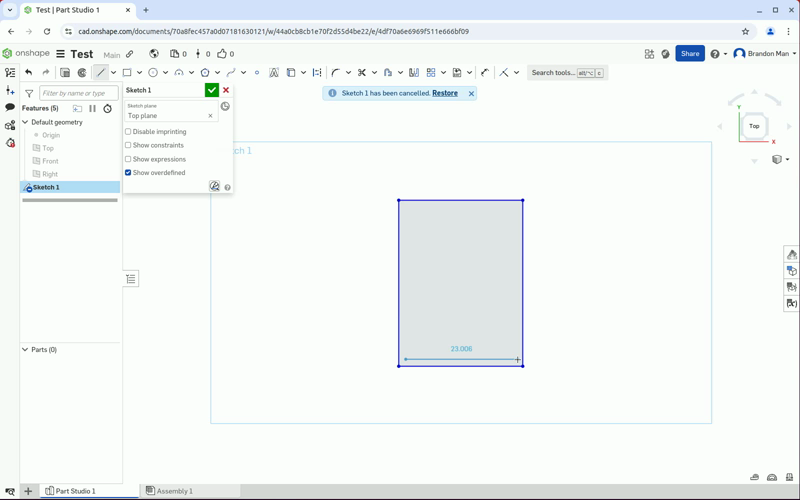
mouse_move(517, 207)
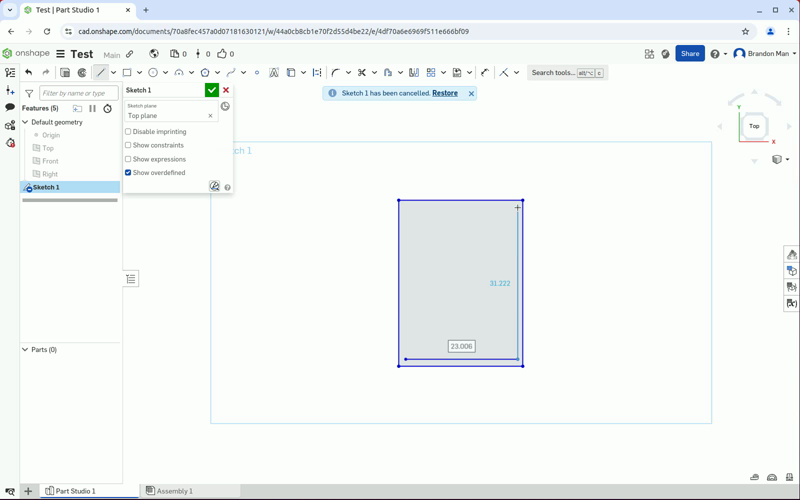
click(517, 207)
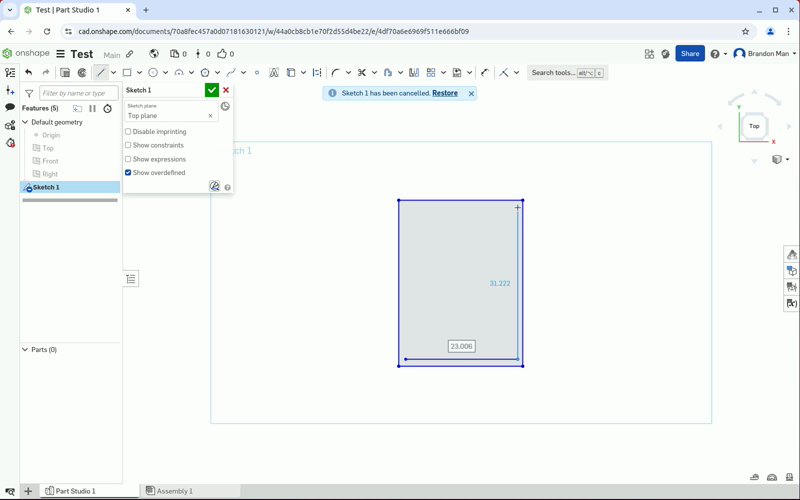
key_up(shift)
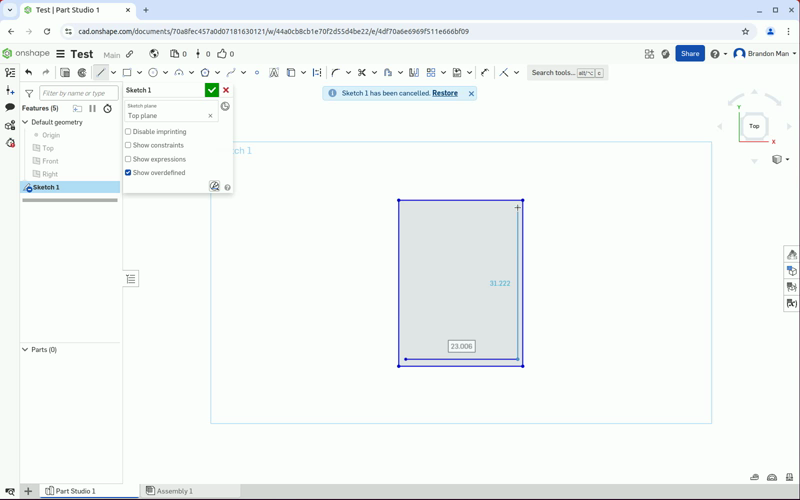
key_down(shift)
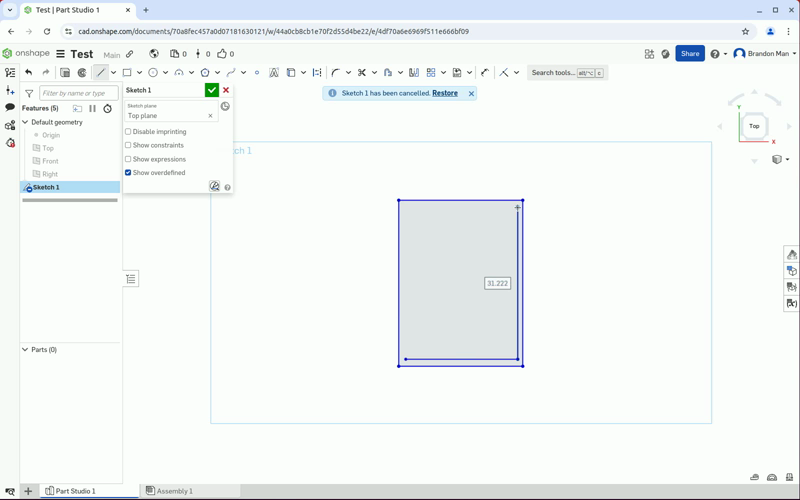
mouse_move(405, 207)
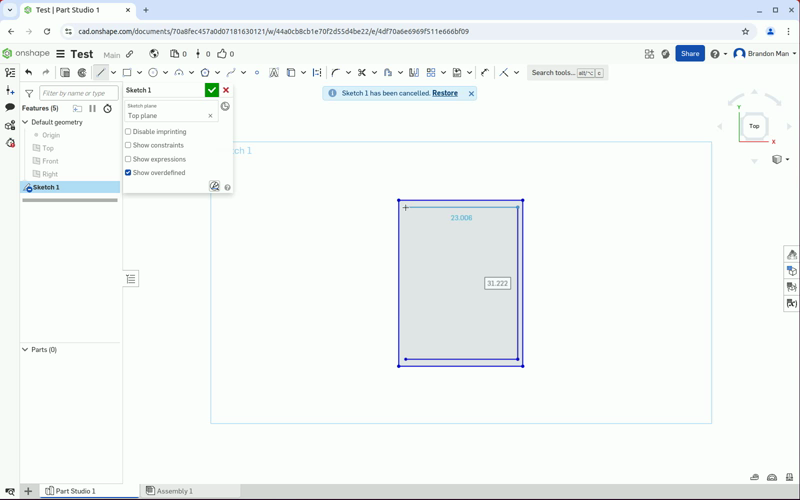
click(405, 207)
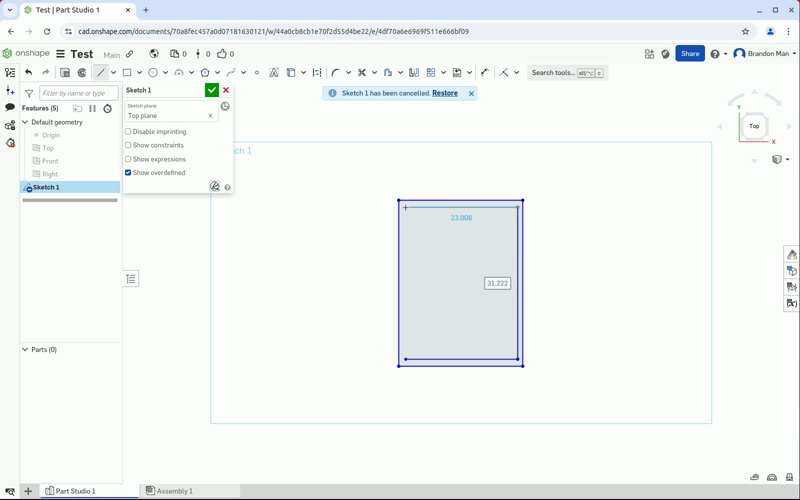
key_up(shift)
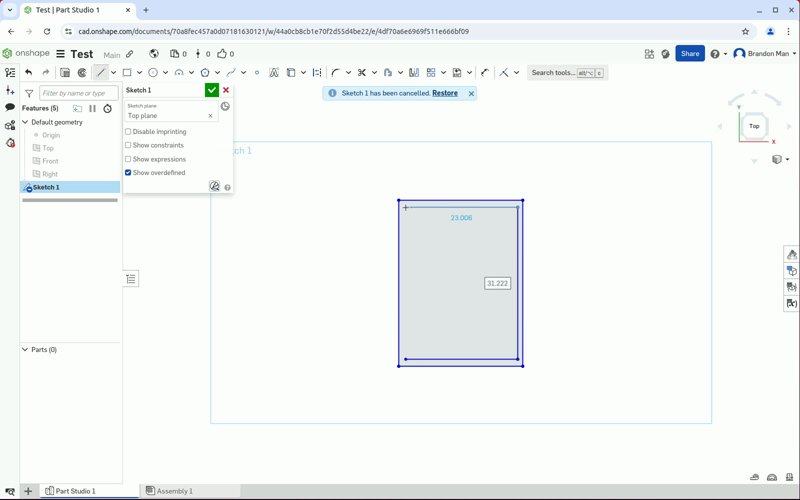
key_down(shift)
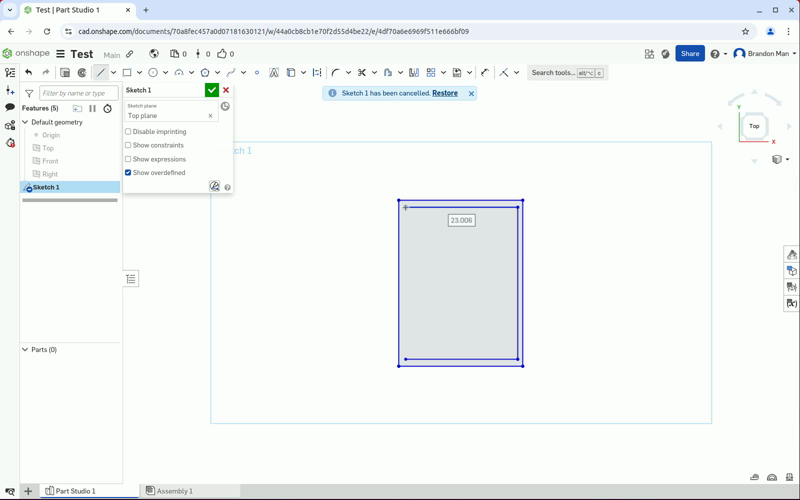
mouse_move(405, 359)
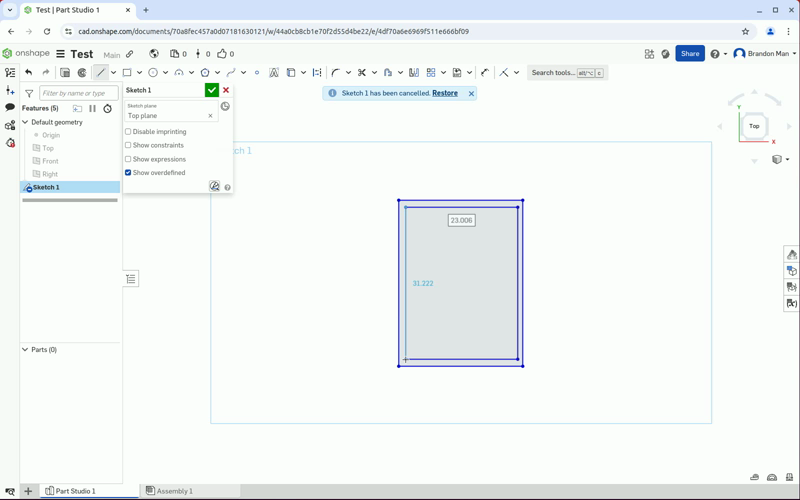
key_up(shift)
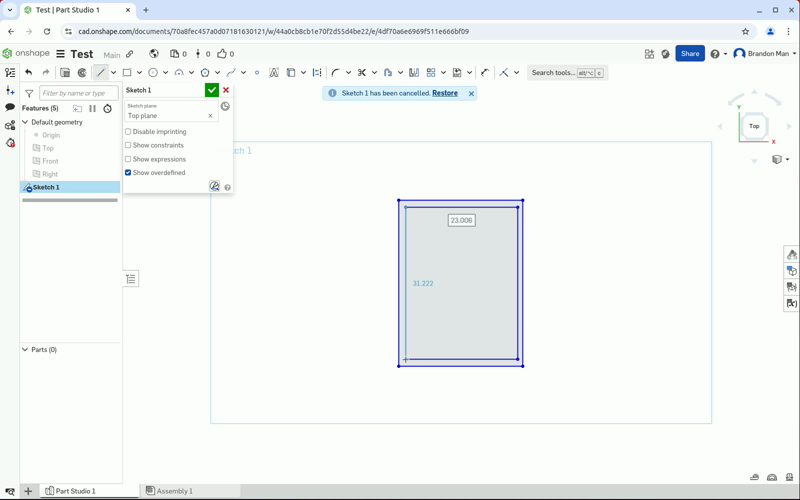
click(405, 359)
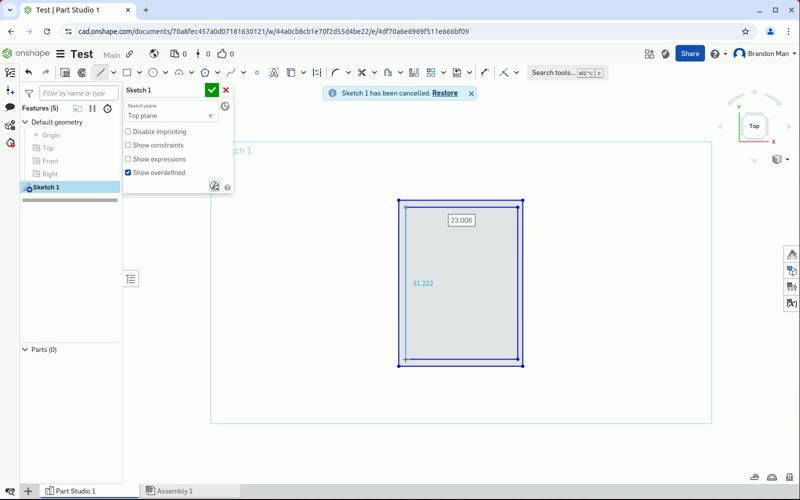
key(esc)
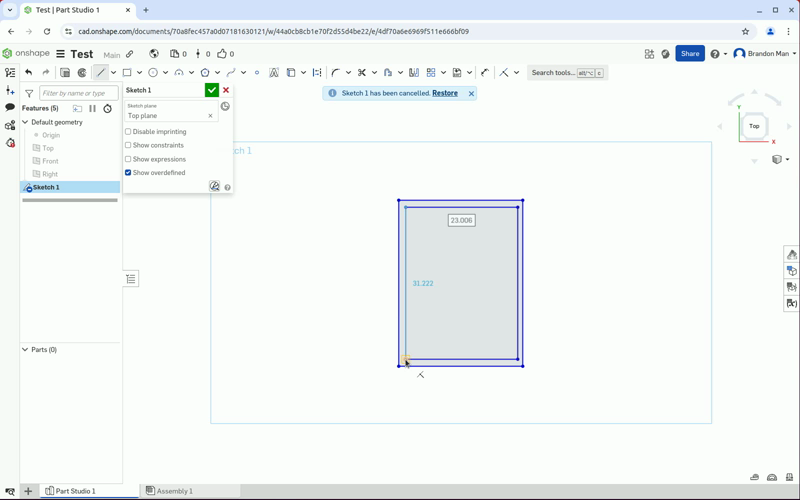
mouse_move(401, 253)
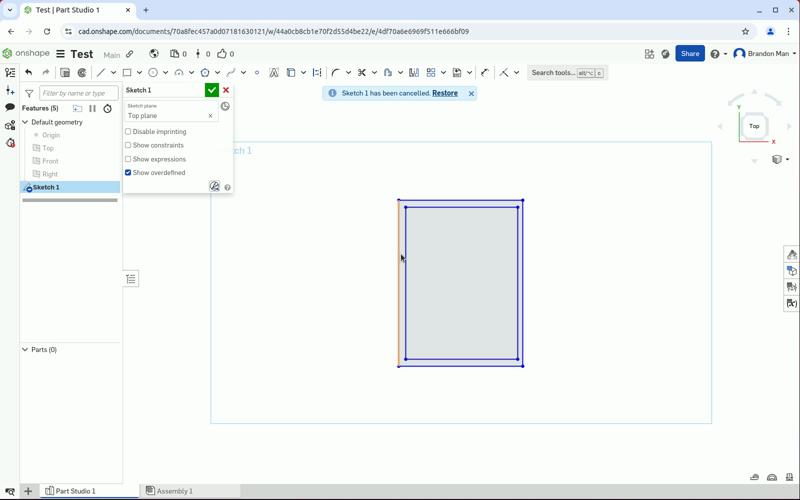
click(401, 253)
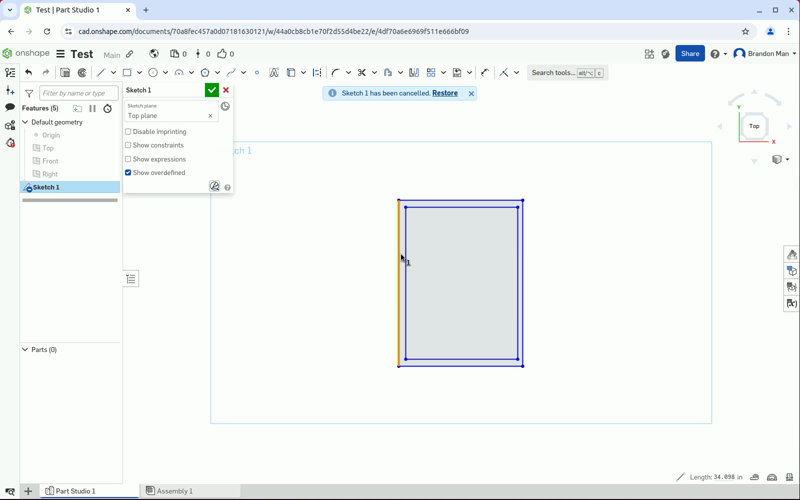
mouse_move(73, 352)
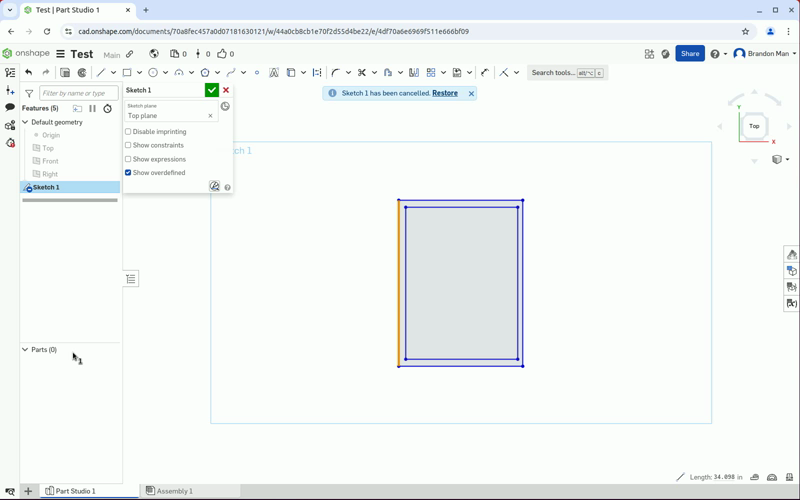
key(shift+y)
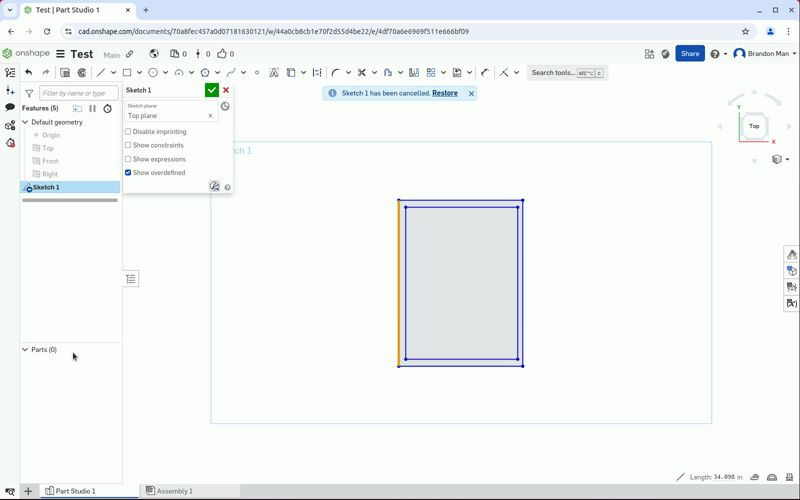
key(shift+e)
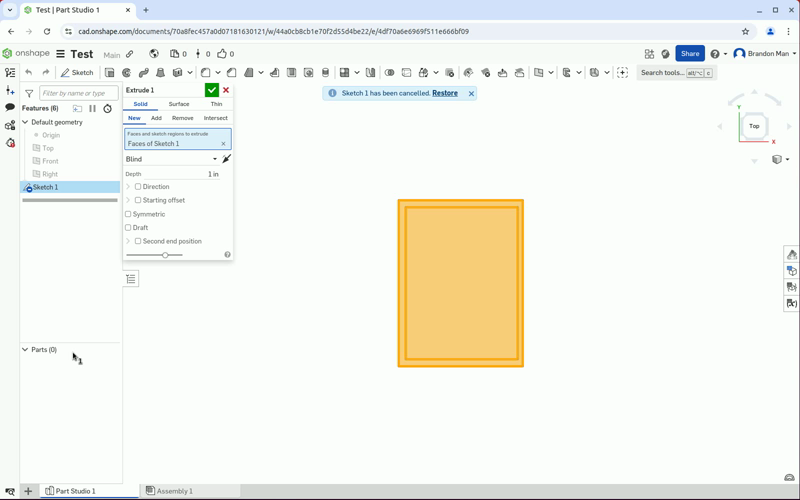
mouse_move(143, 106)
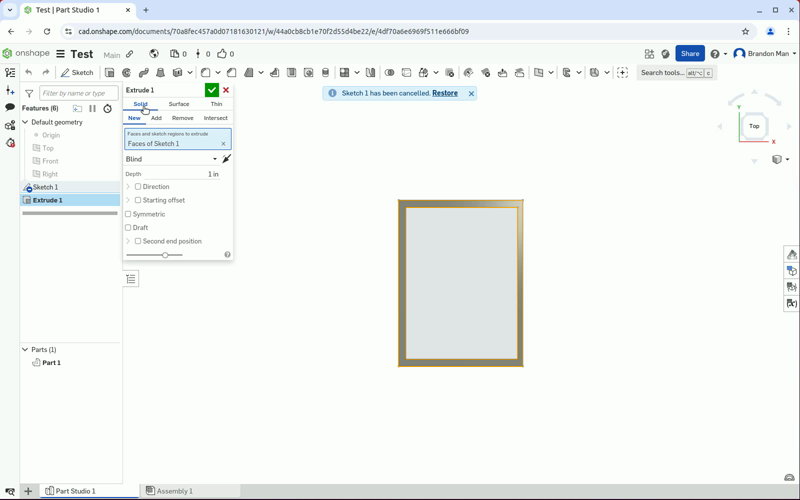
click(143, 106)
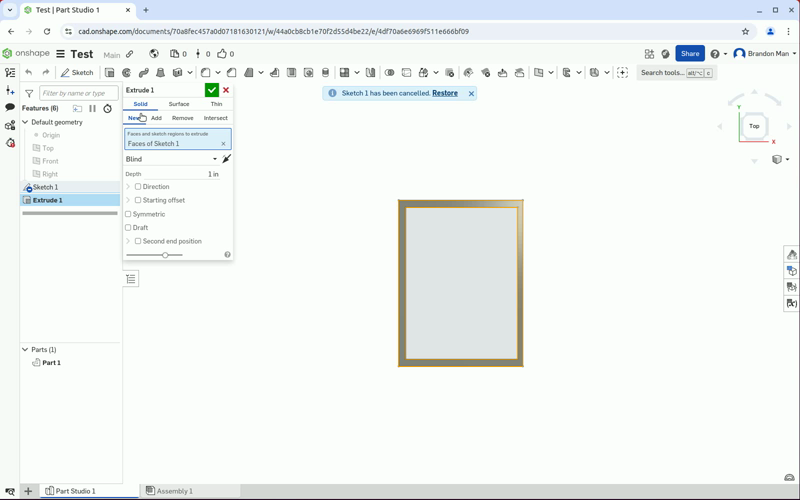
mouse_move(137, 120)
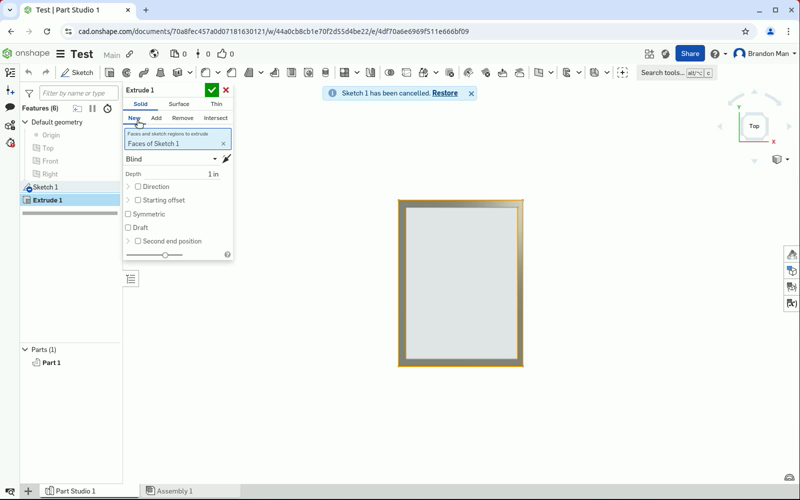
click(137, 120)
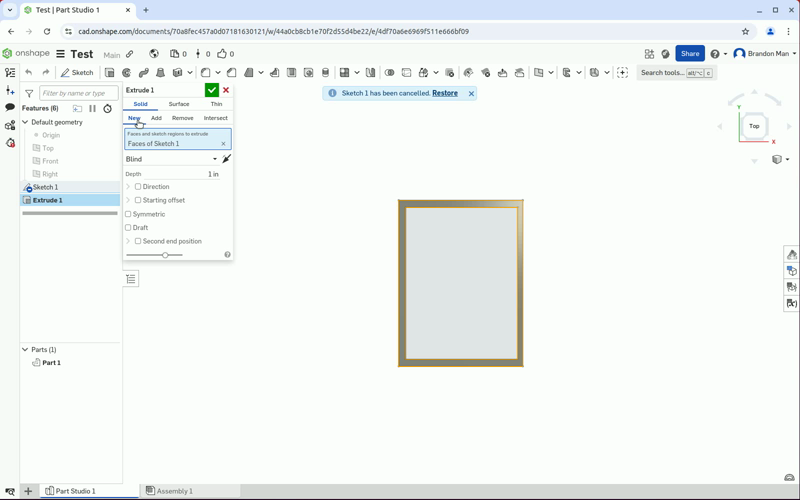
key(tab, 4)
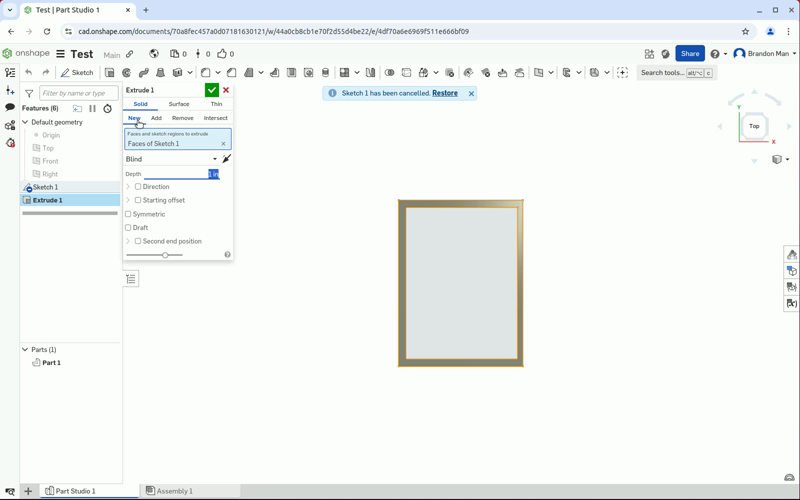
text(23.108)
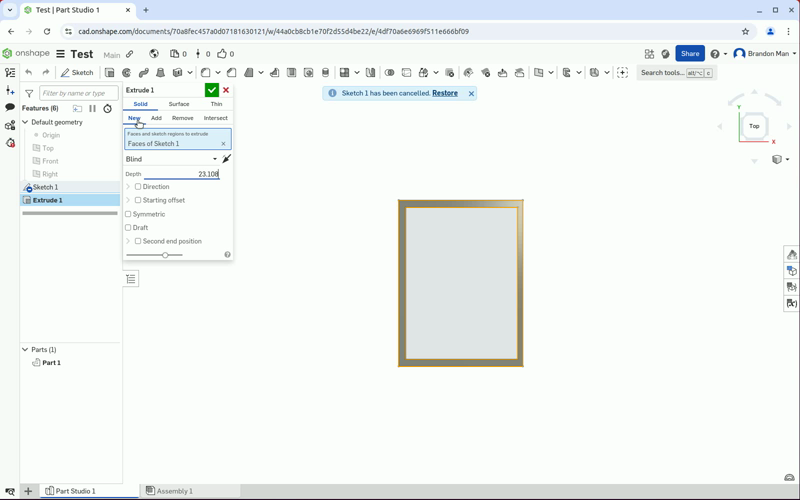
key(enter)
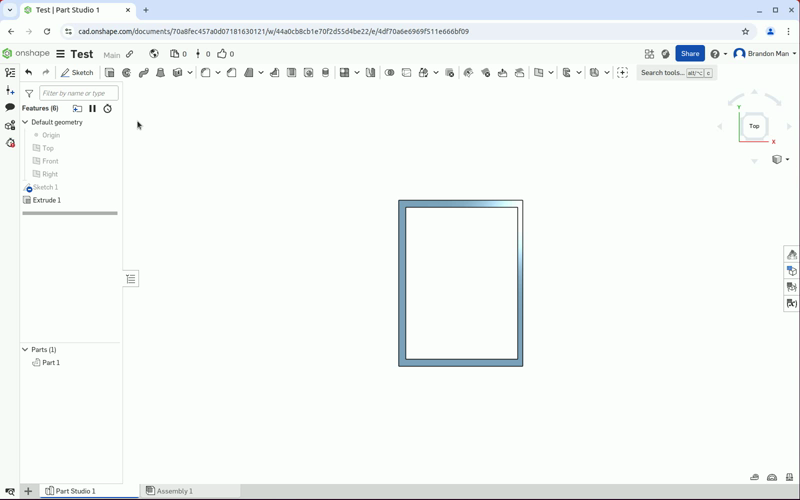
key(shift+h)
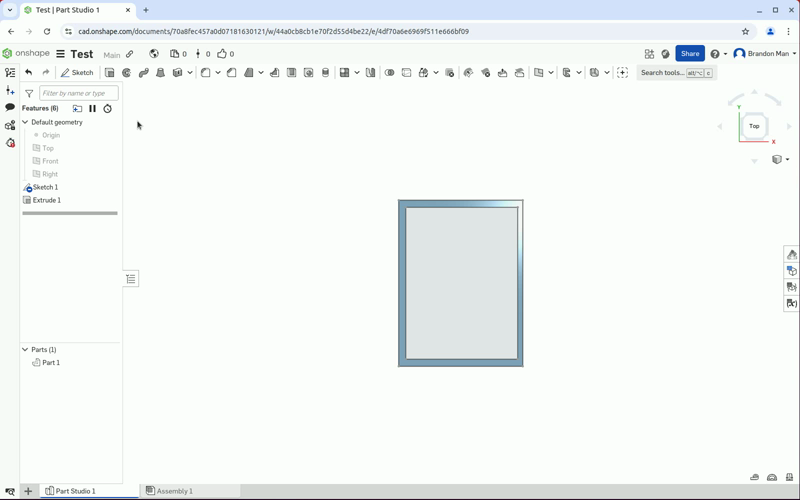
key(shift+h)
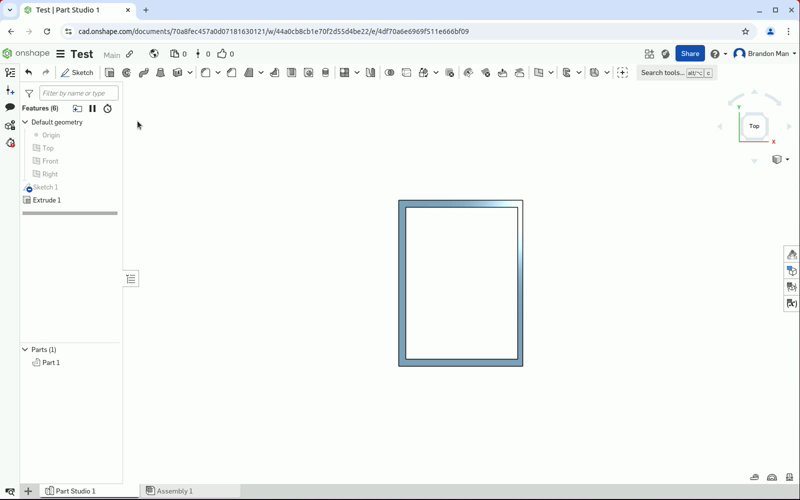
mouse_move(73, 189)
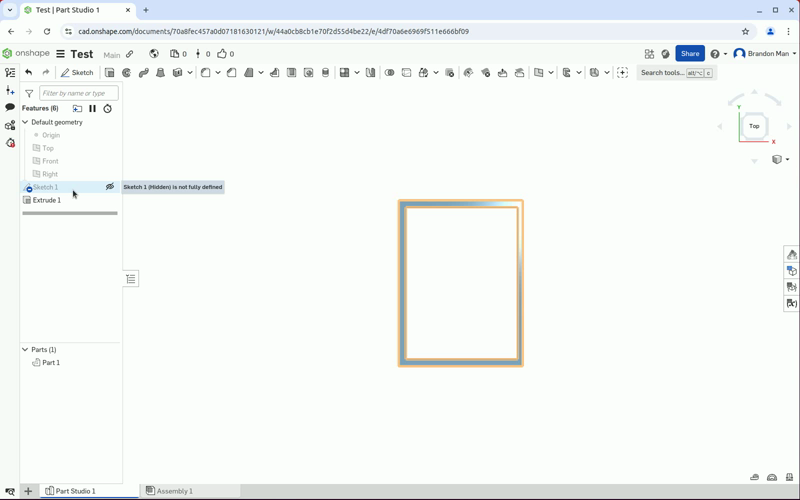
click(73, 189)
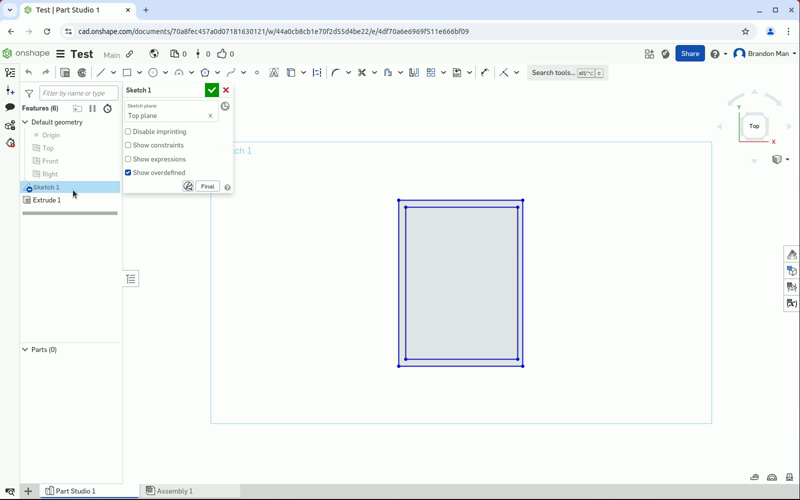
mouse_move(229, 92)
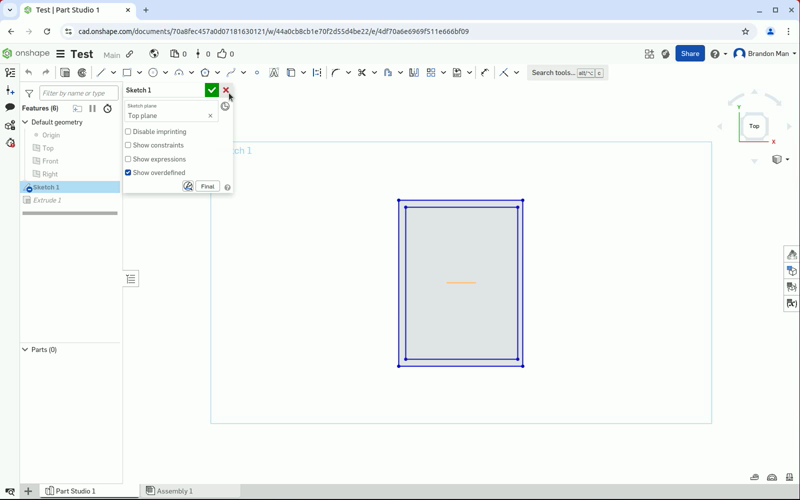
click(229, 92)
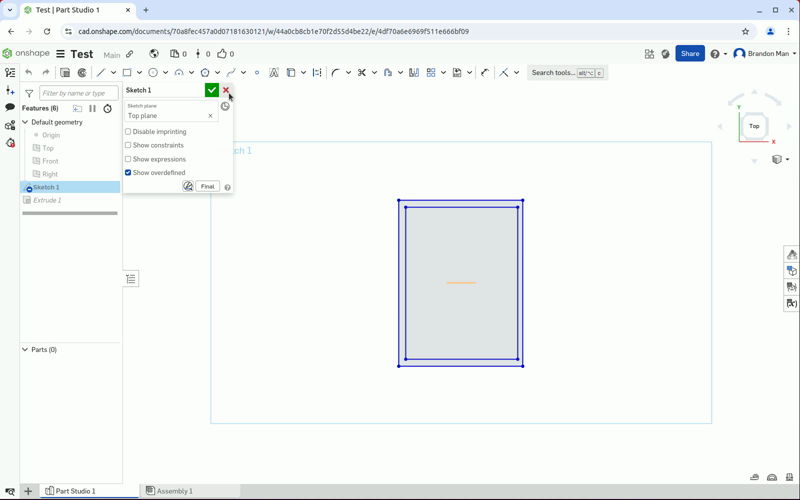
key(shift+s)
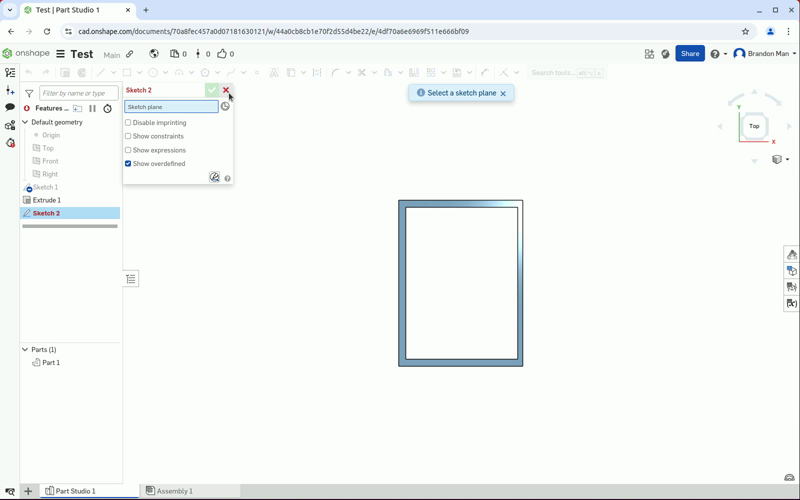
mouse_move(73, 150)
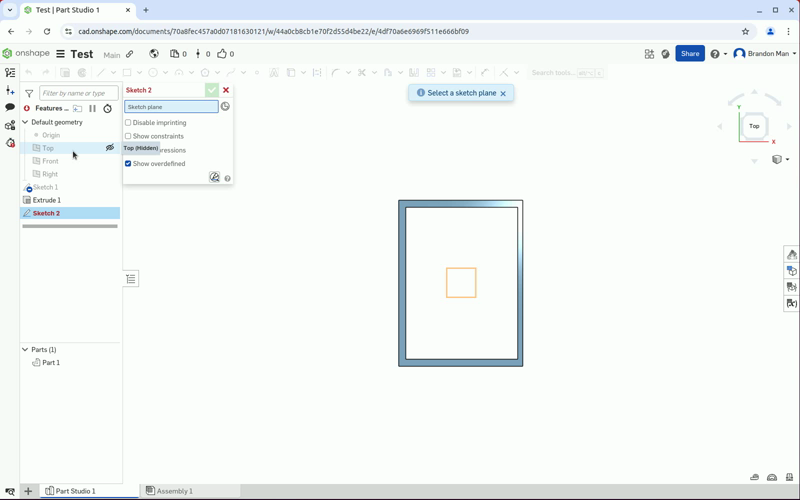
click(73, 150)
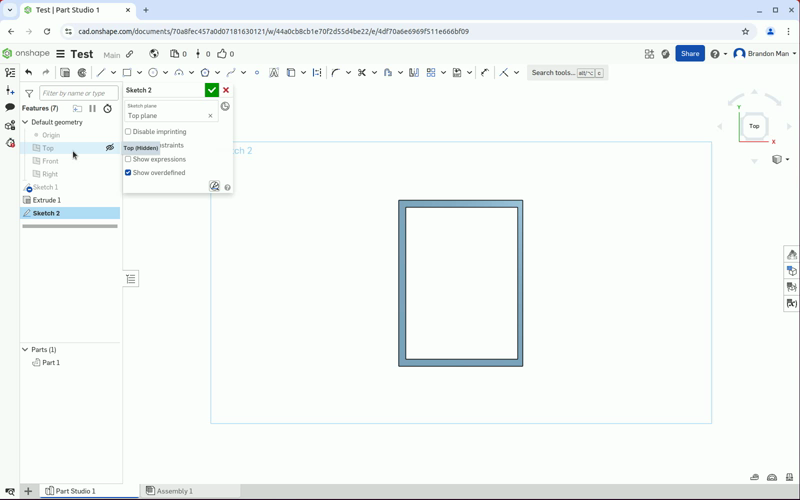
mouse_move(73, 352)
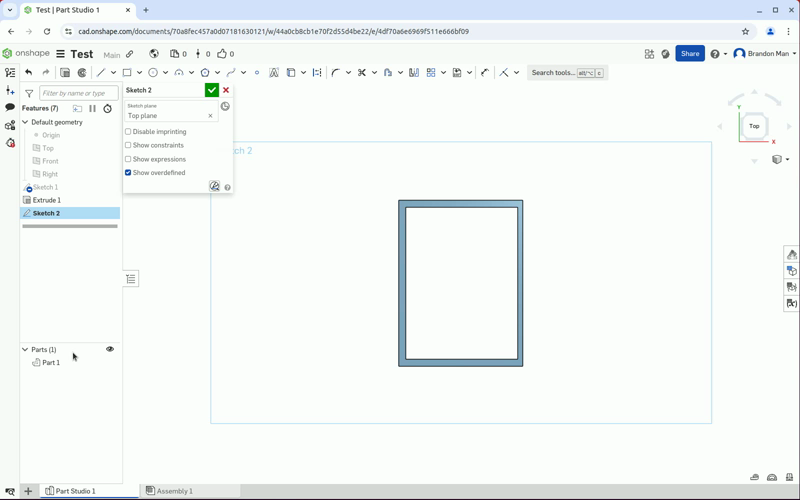
key(y)
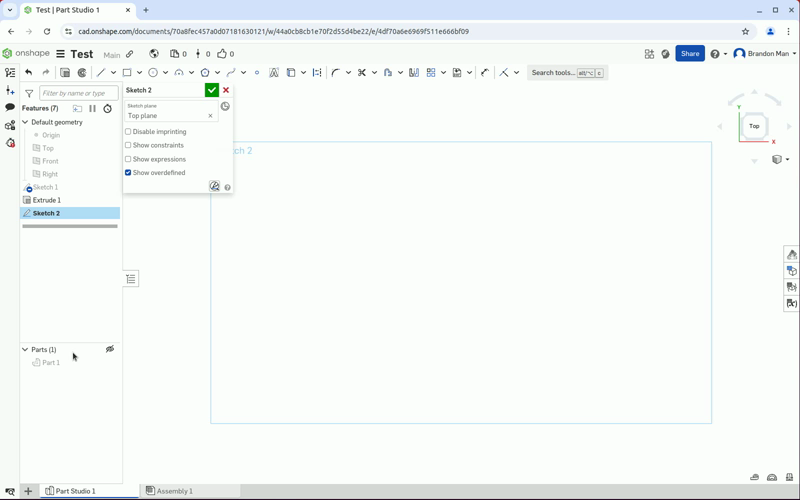
key(l)
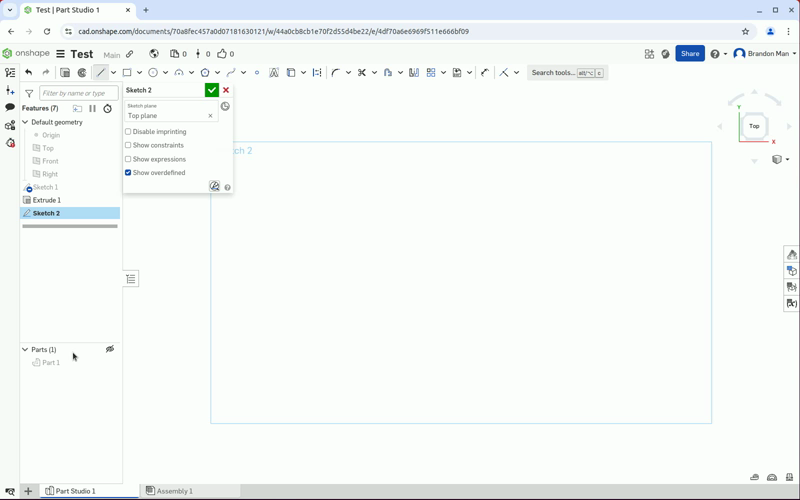
key_down(shift)
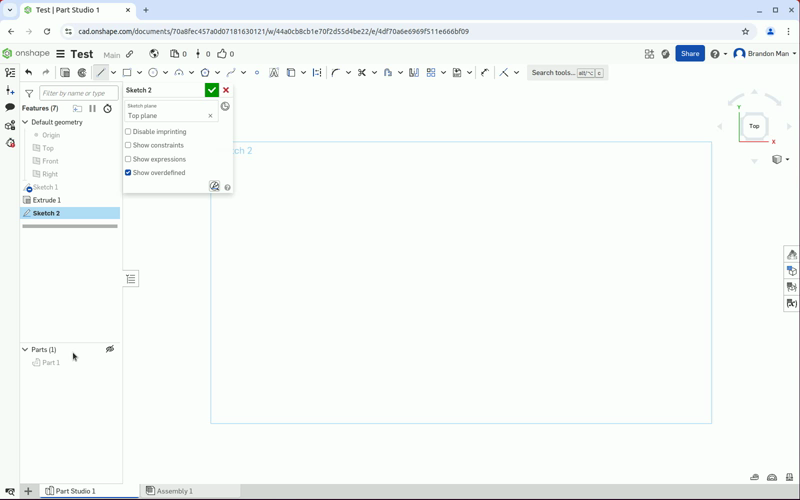
mouse_move(391, 372)
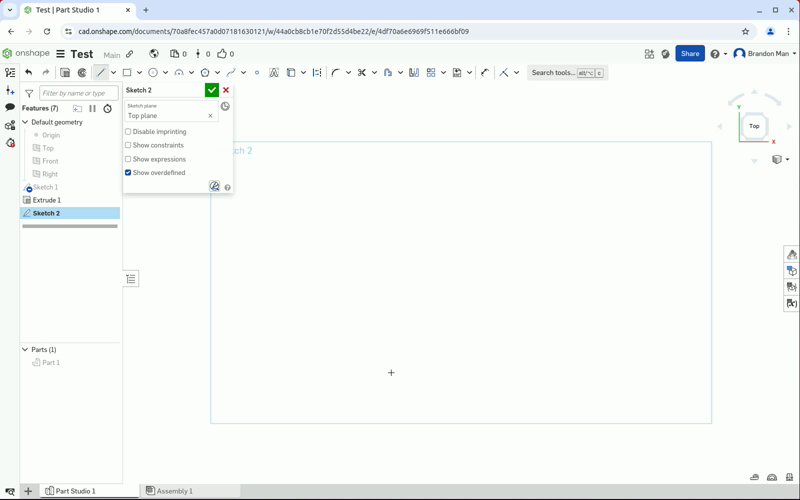
click(391, 372)
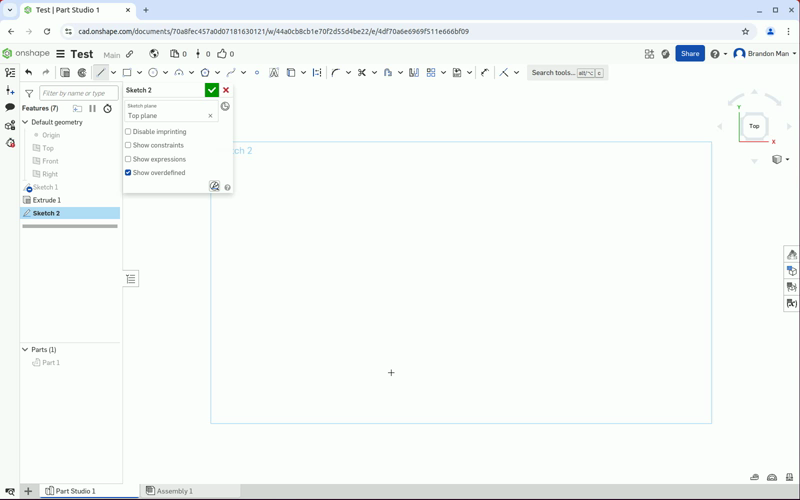
key_up(shift)
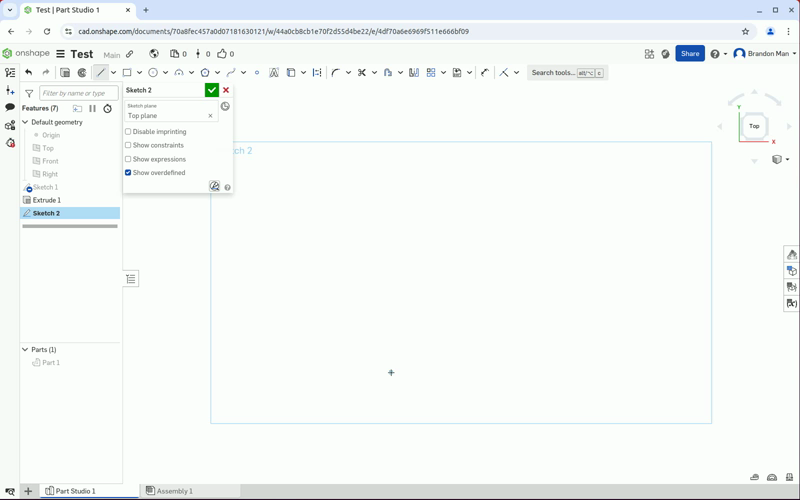
key_down(shift)
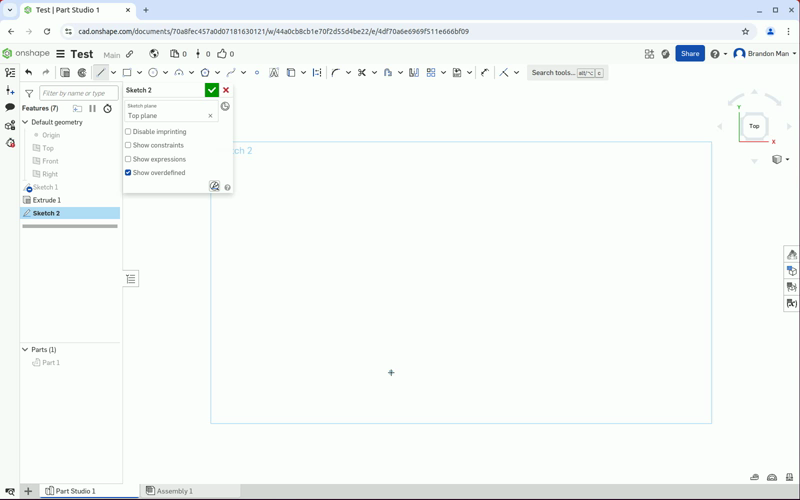
mouse_move(528, 372)
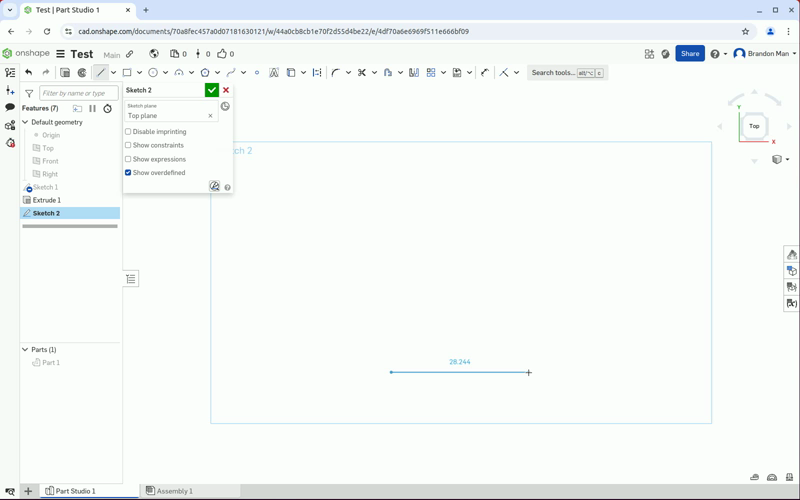
click(528, 372)
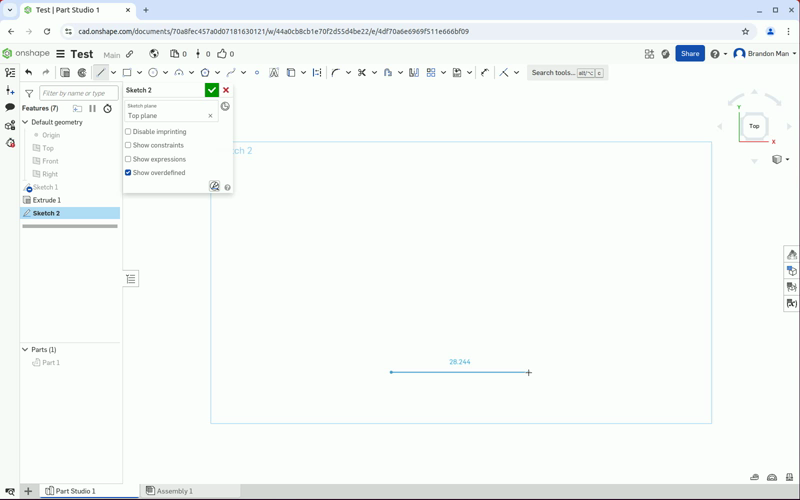
key_up(shift)
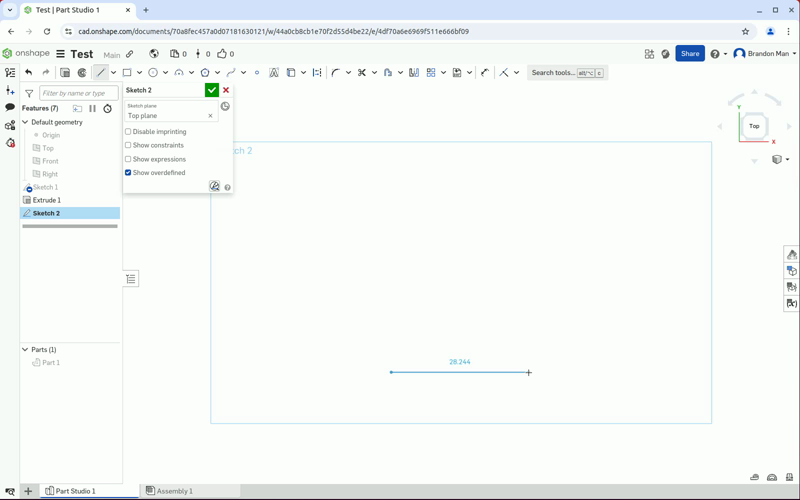
key_down(shift)
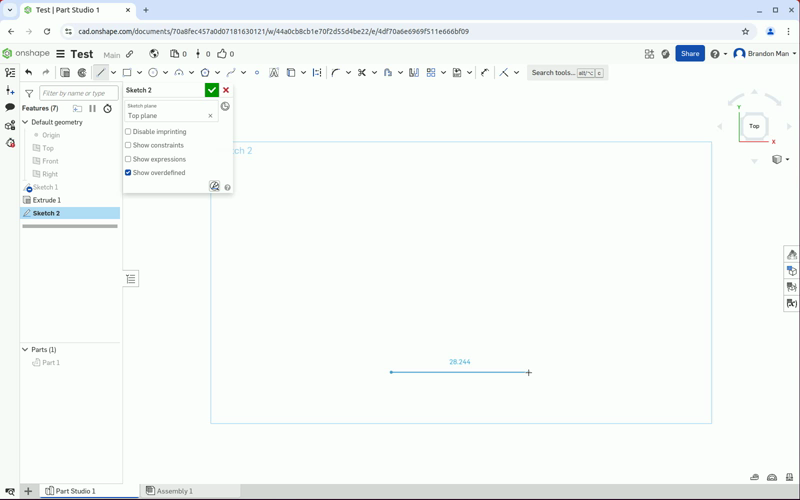
mouse_move(528, 193)
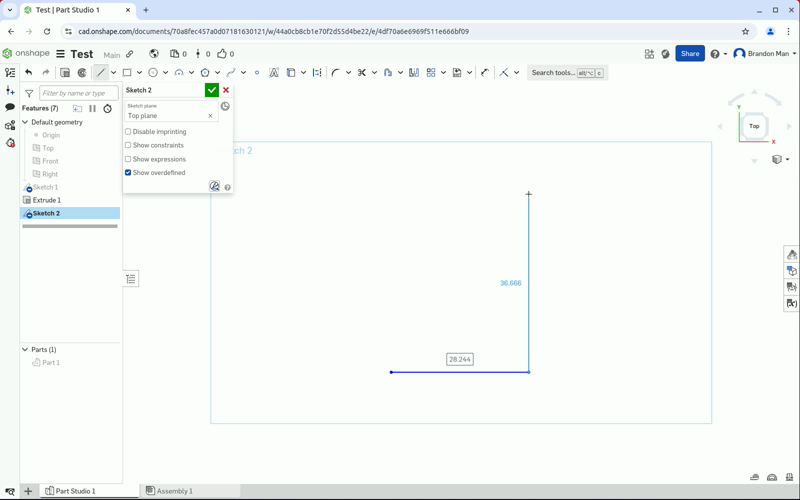
click(528, 193)
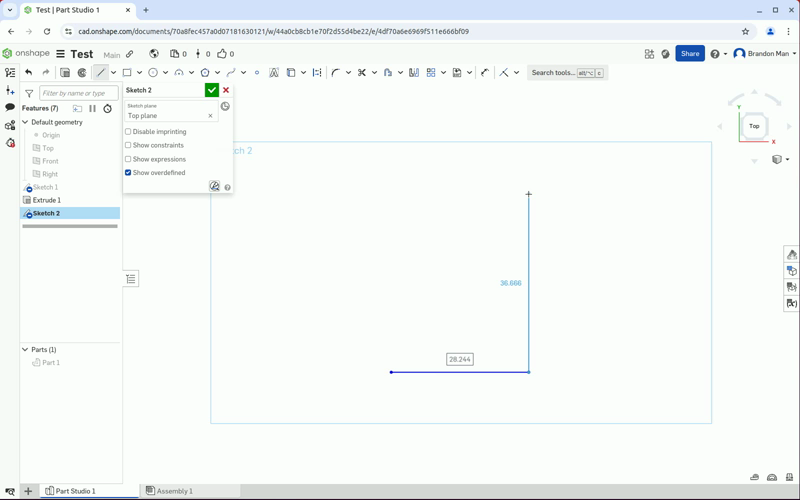
key_up(shift)
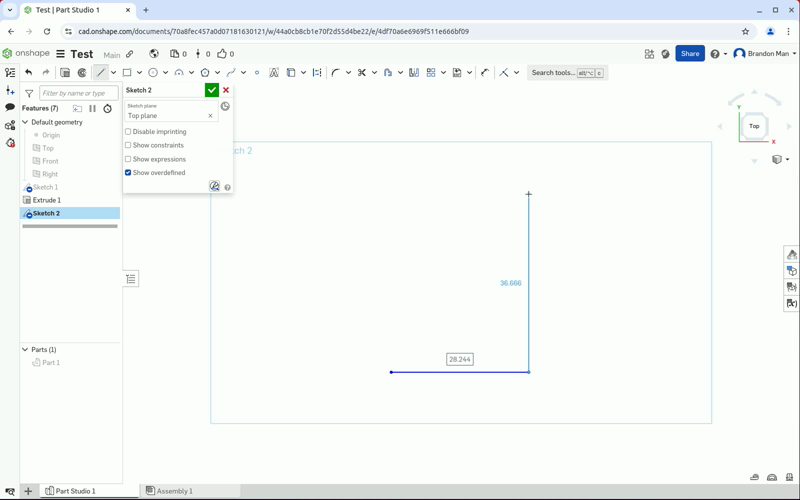
key_down(shift)
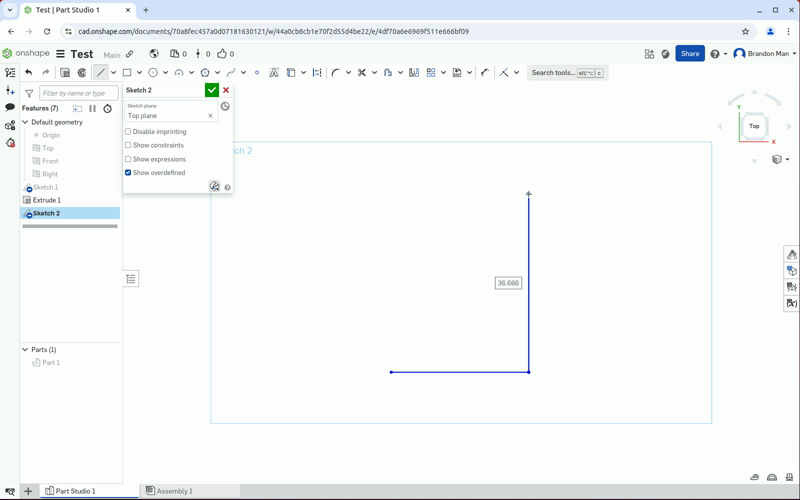
mouse_move(391, 193)
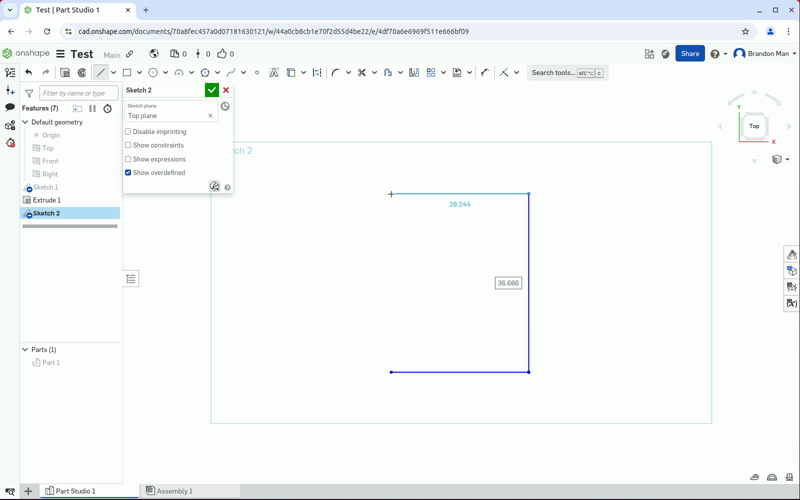
click(391, 193)
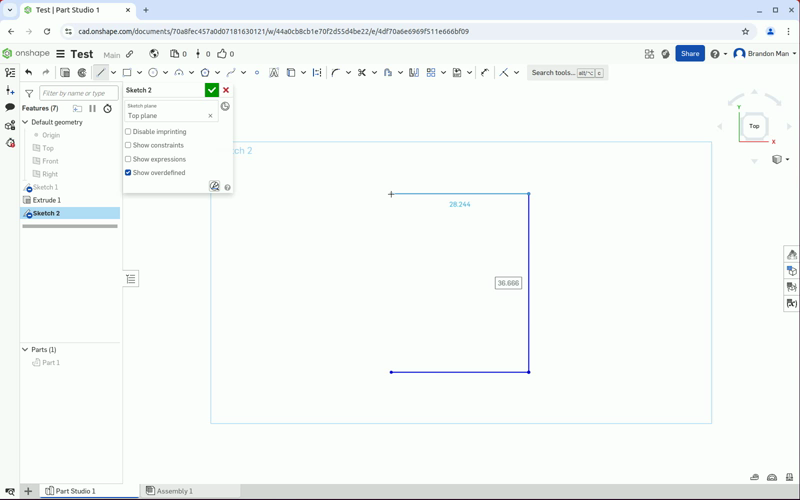
key_up(shift)
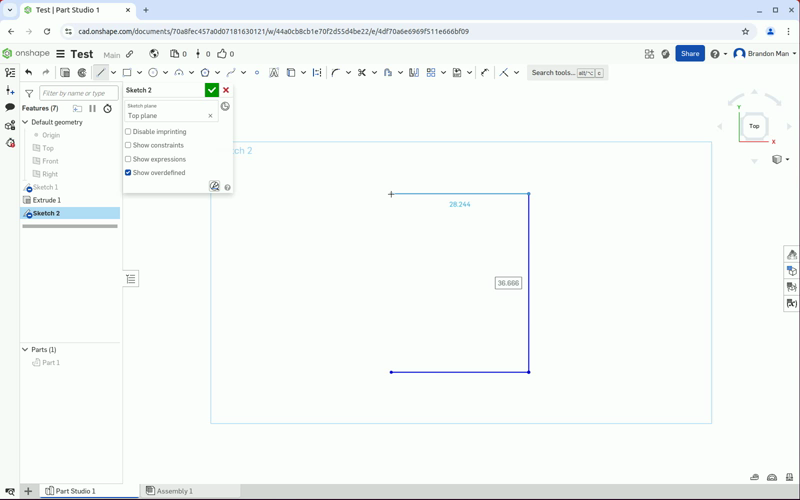
key_down(shift)
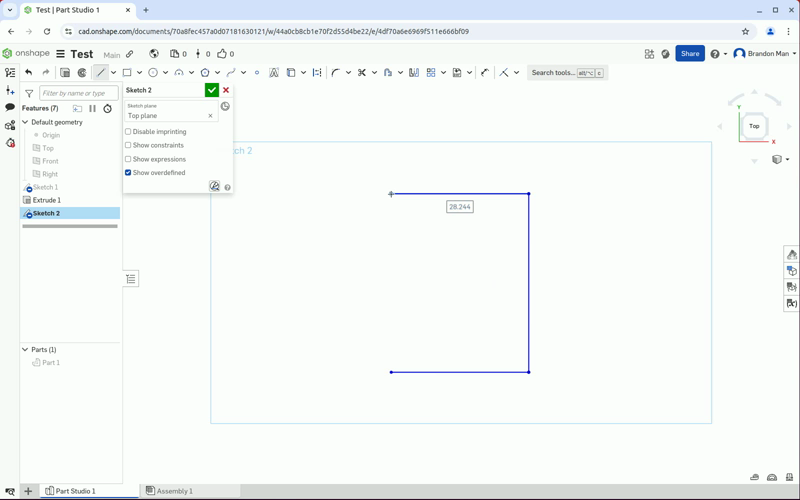
mouse_move(391, 372)
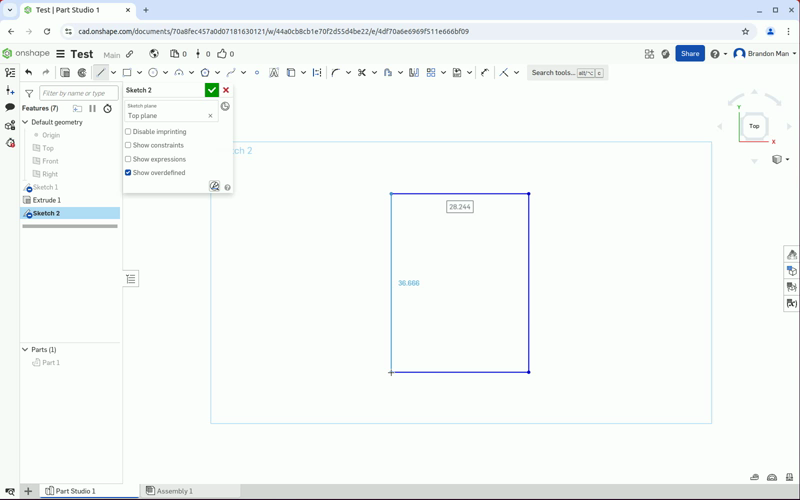
key_up(shift)
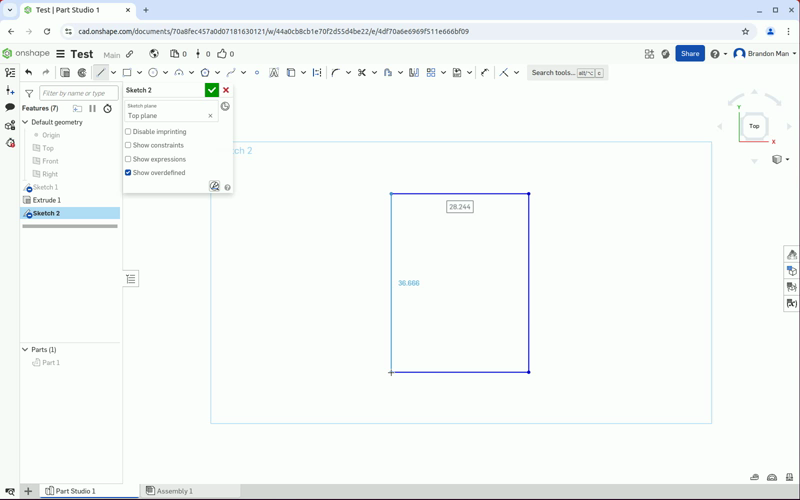
click(391, 372)
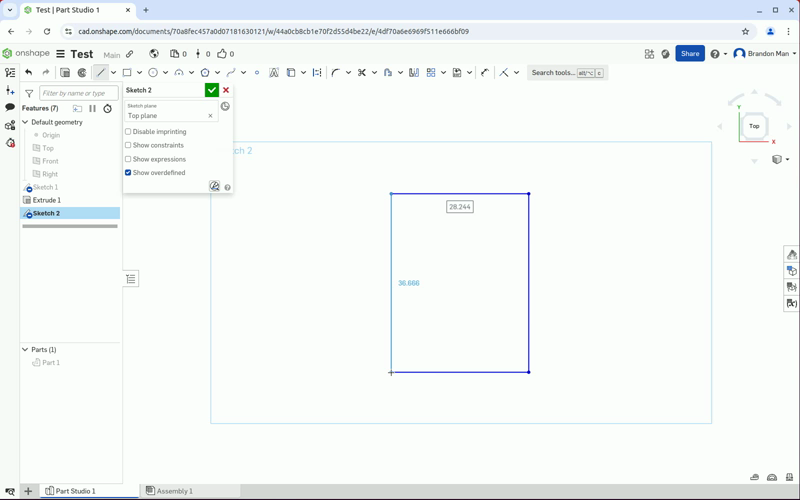
key(esc)
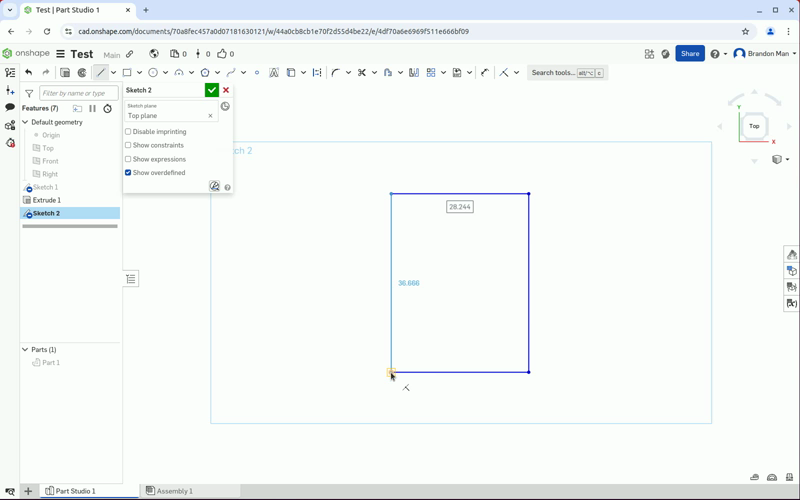
key(l)
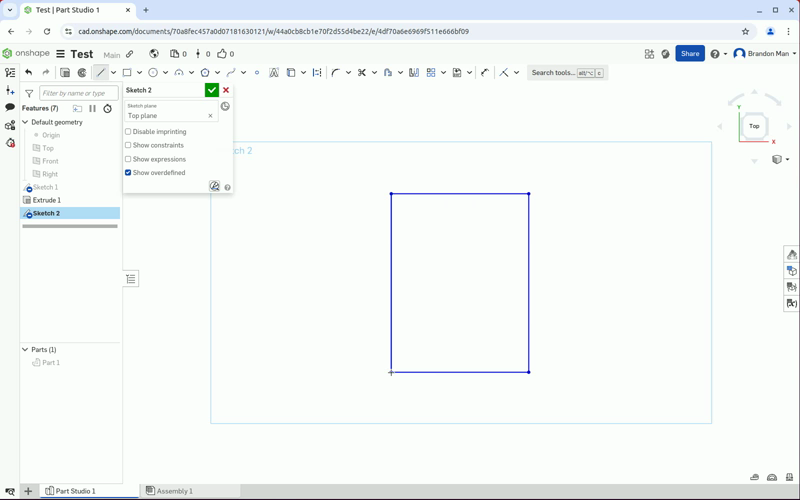
key_down(shift)
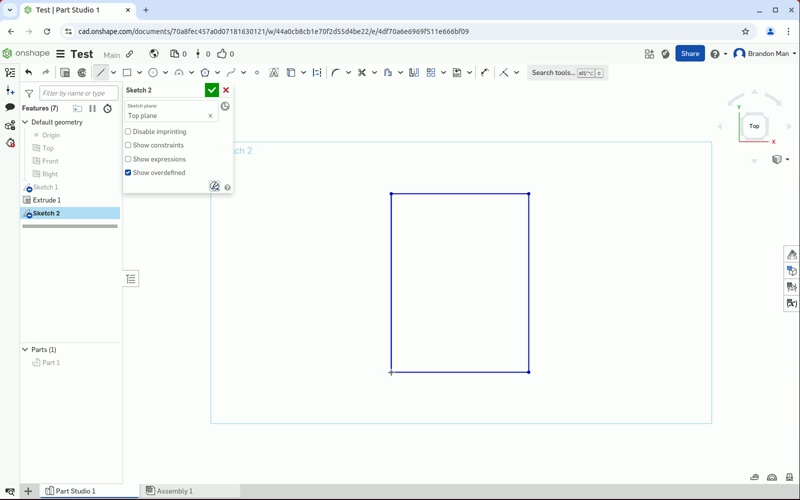
mouse_move(397, 366)
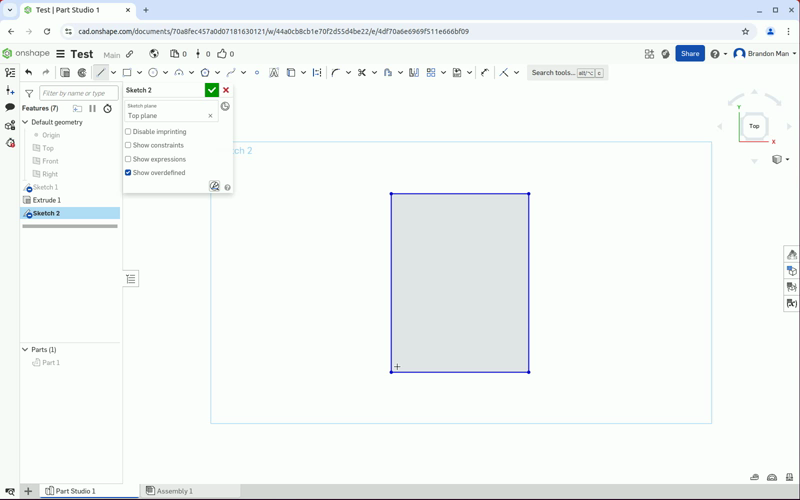
click(397, 366)
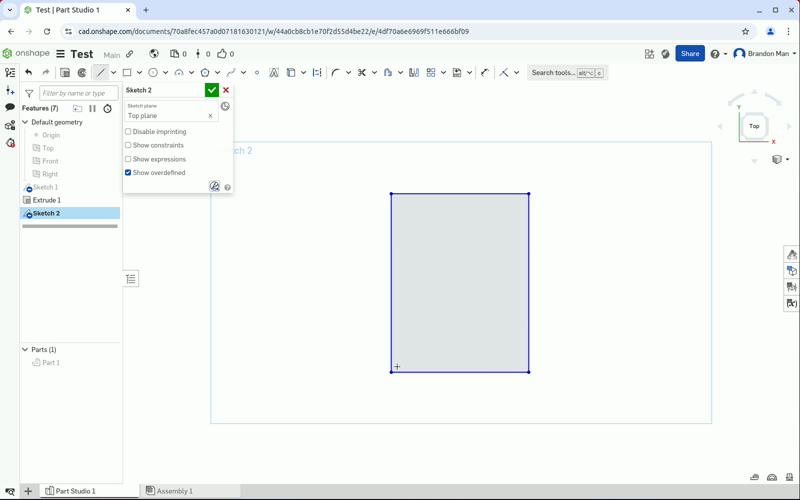
key_up(shift)
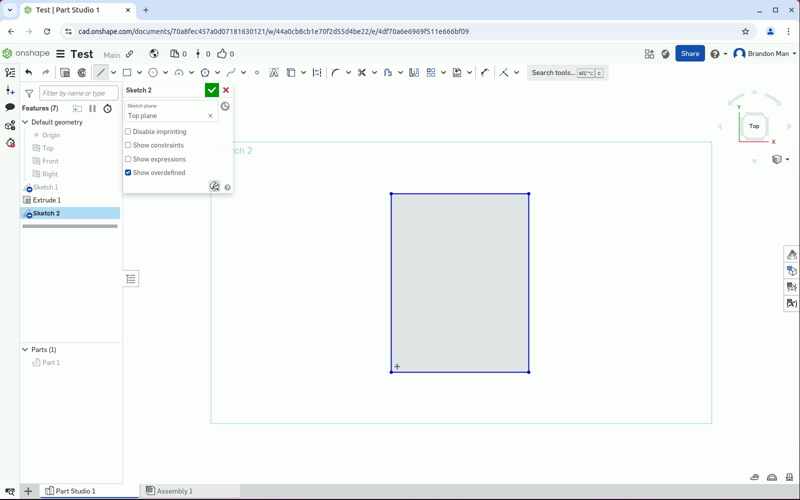
key_down(shift)
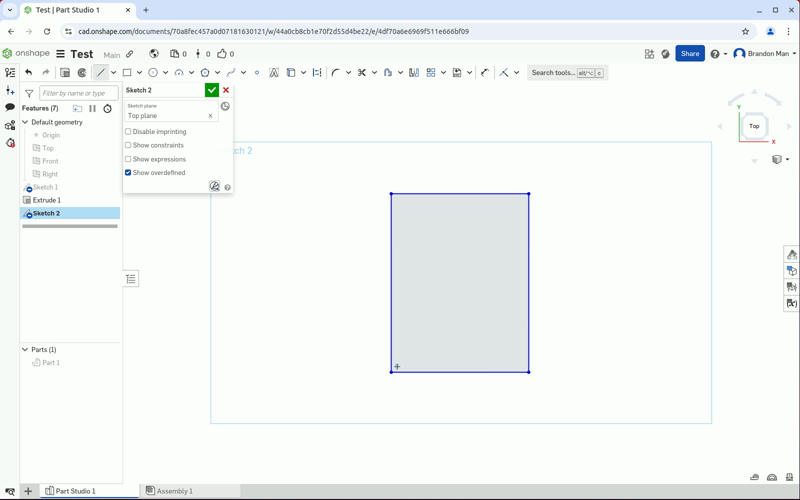
mouse_move(523, 366)
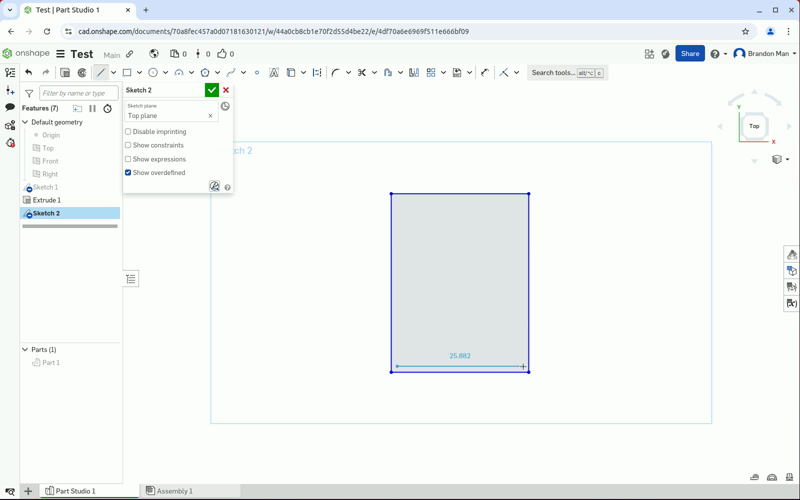
click(523, 366)
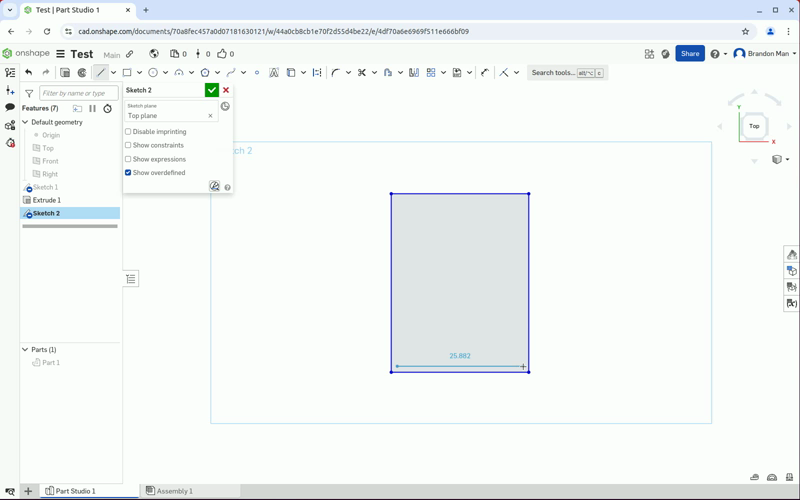
key_up(shift)
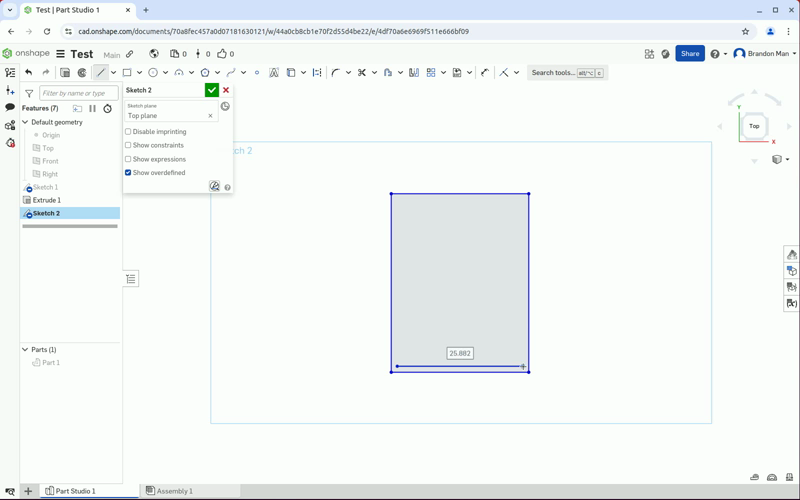
key_down(shift)
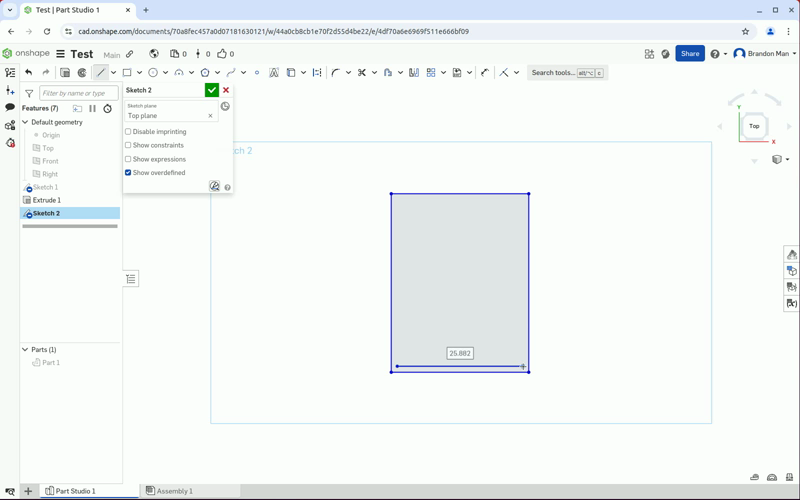
mouse_move(523, 199)
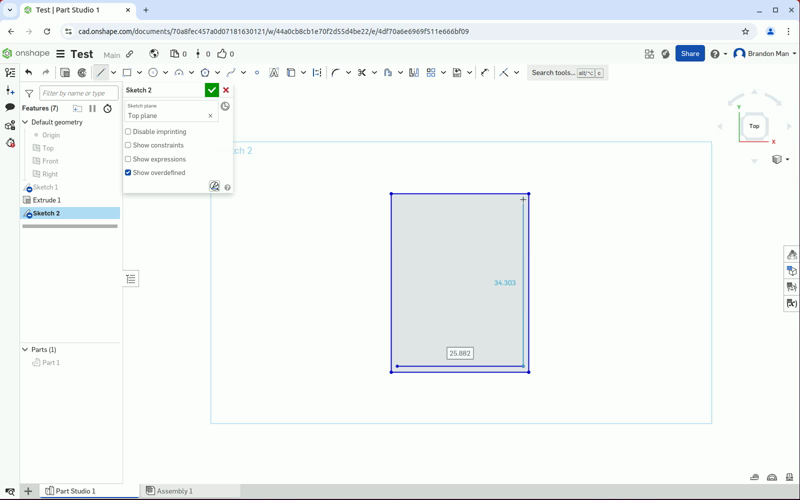
click(523, 199)
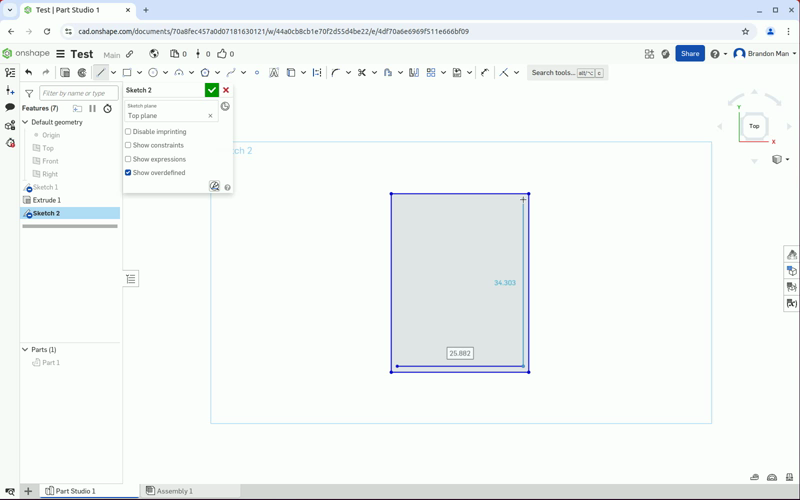
key_up(shift)
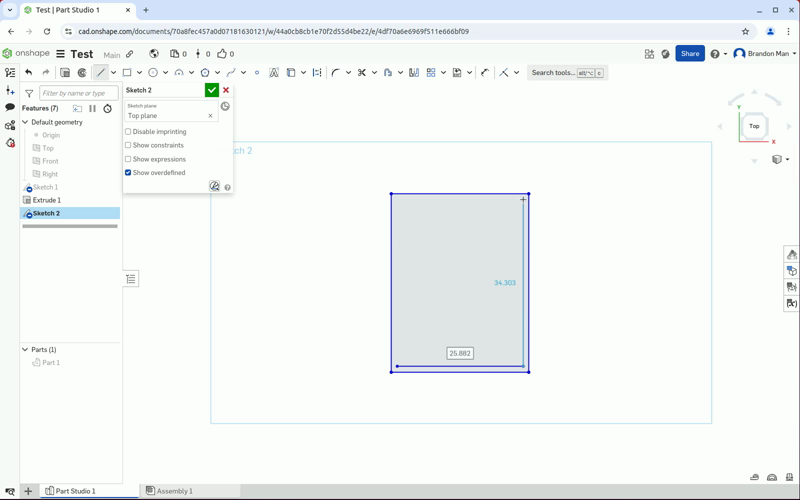
key_down(shift)
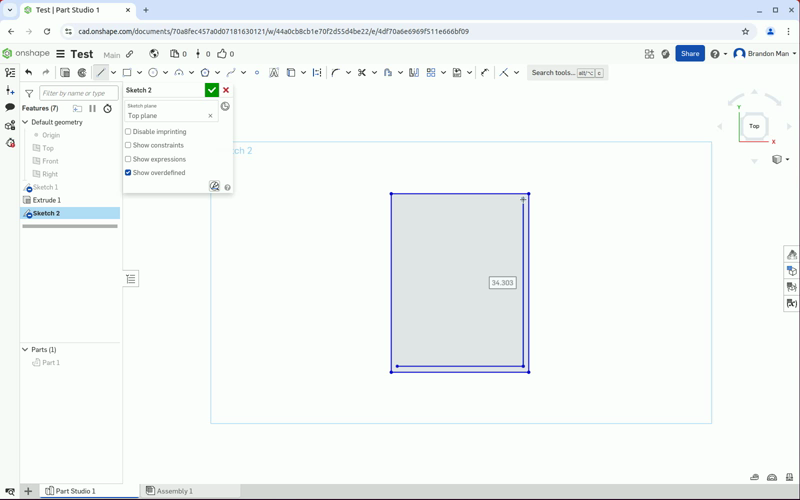
mouse_move(397, 199)
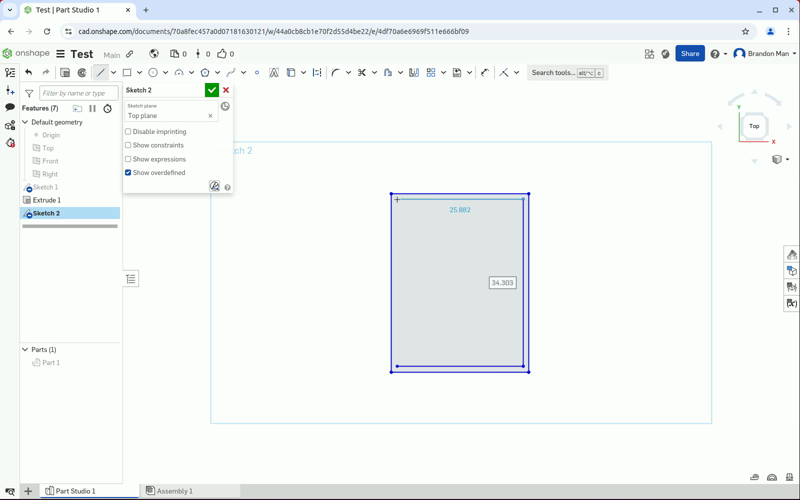
click(397, 199)
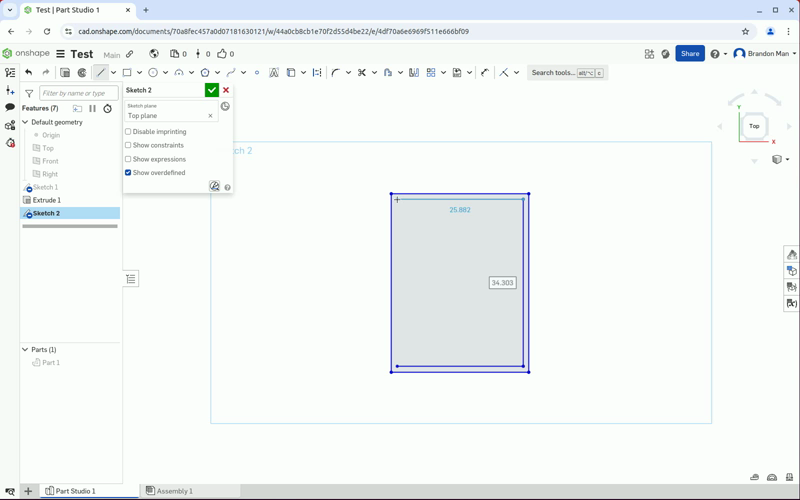
key_up(shift)
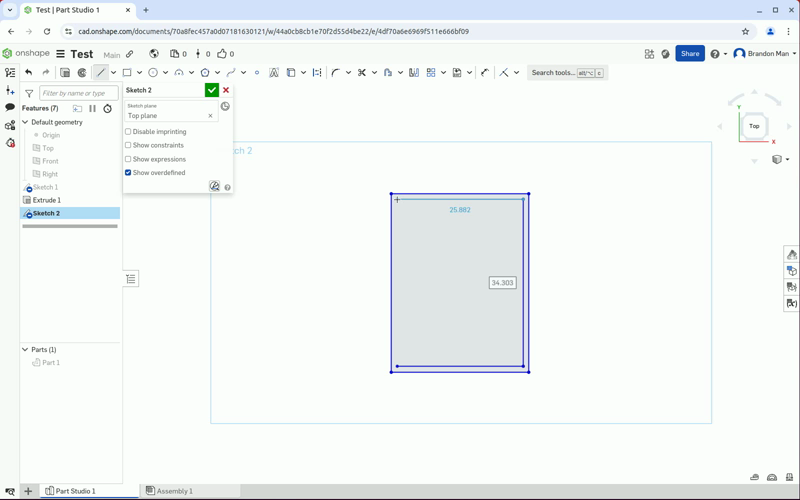
key_down(shift)
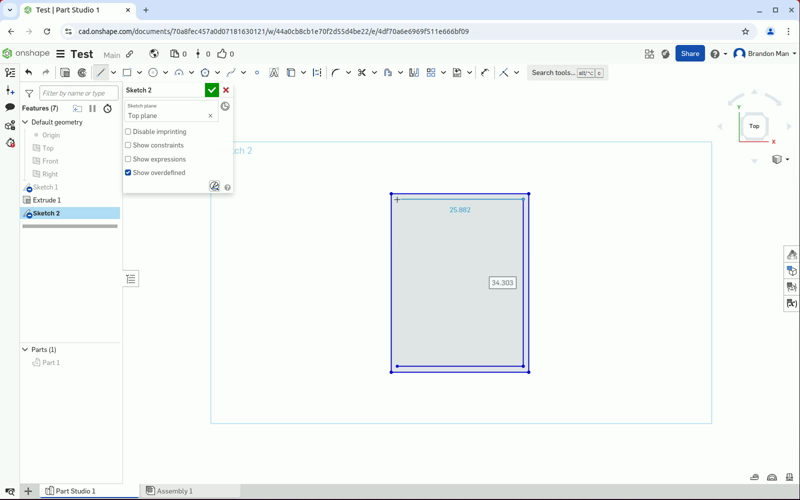
mouse_move(397, 366)
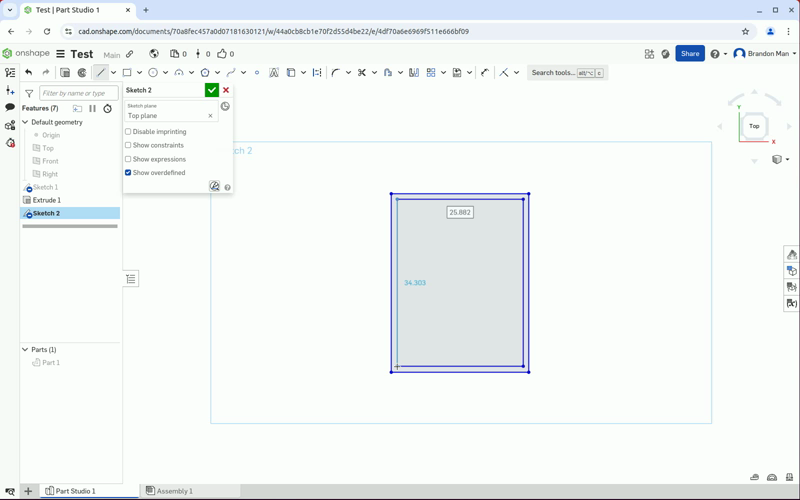
key_up(shift)
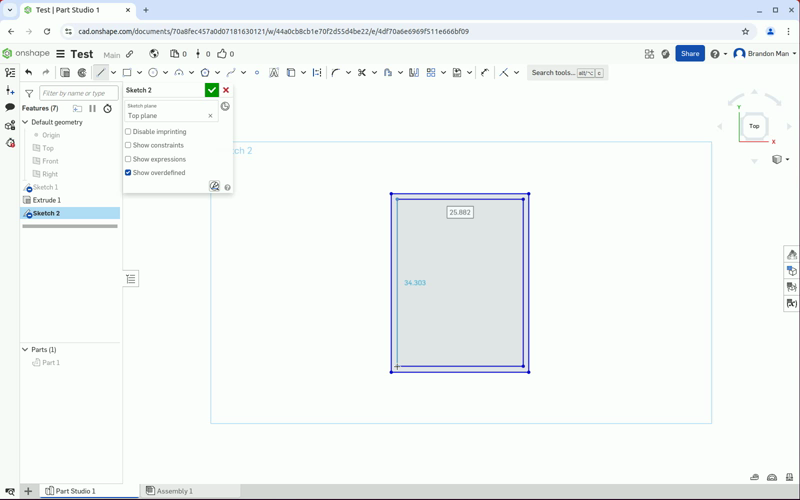
click(397, 366)
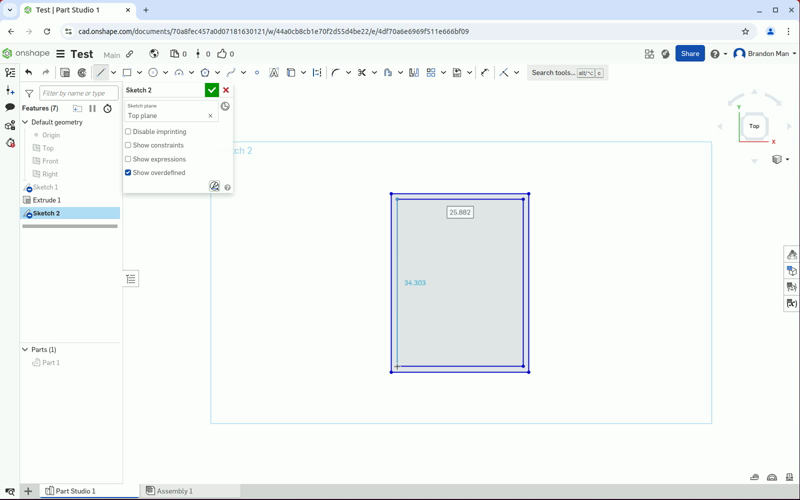
key(esc)
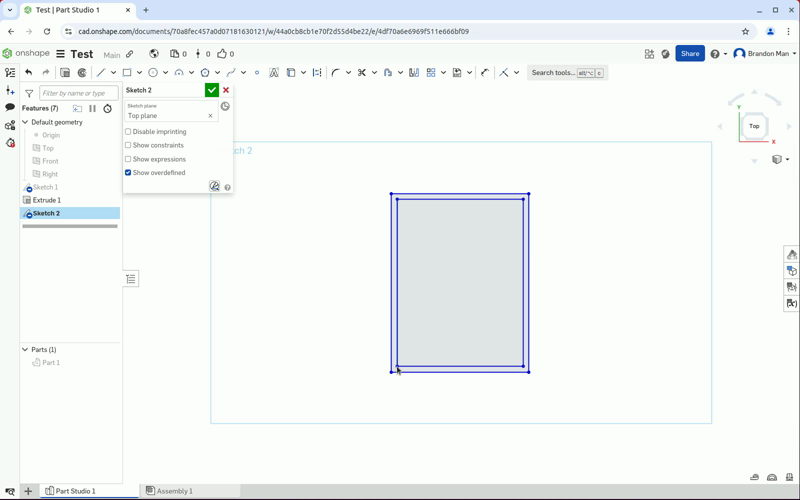
mouse_move(401, 369)
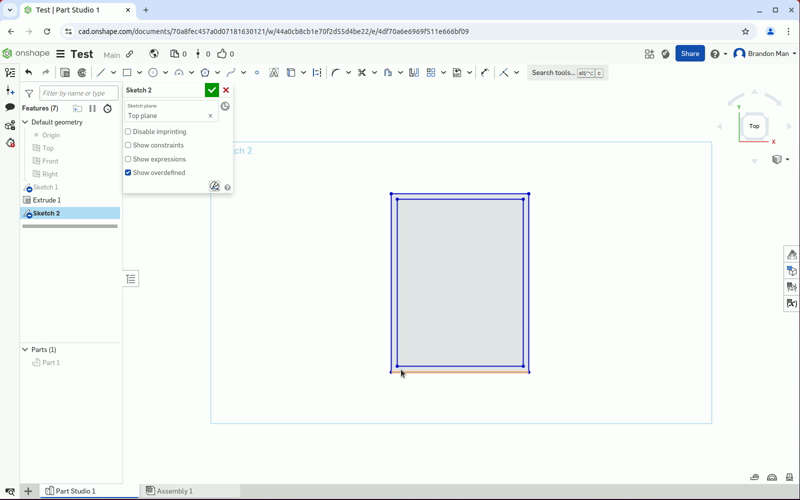
click(401, 369)
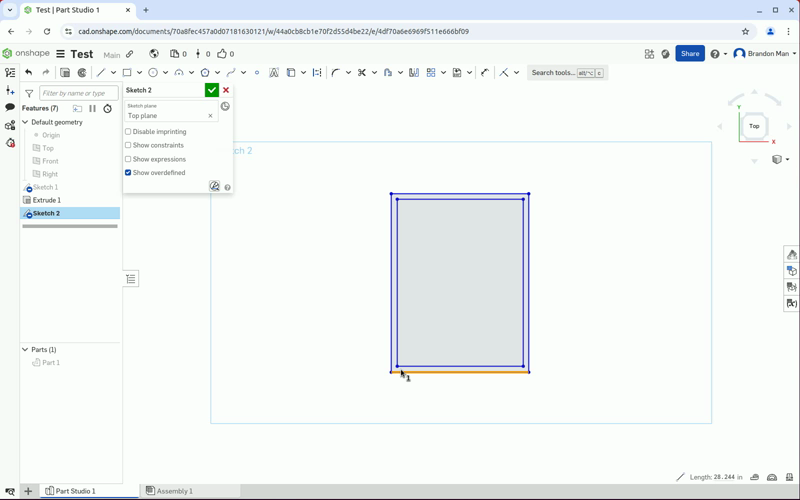
mouse_move(73, 352)
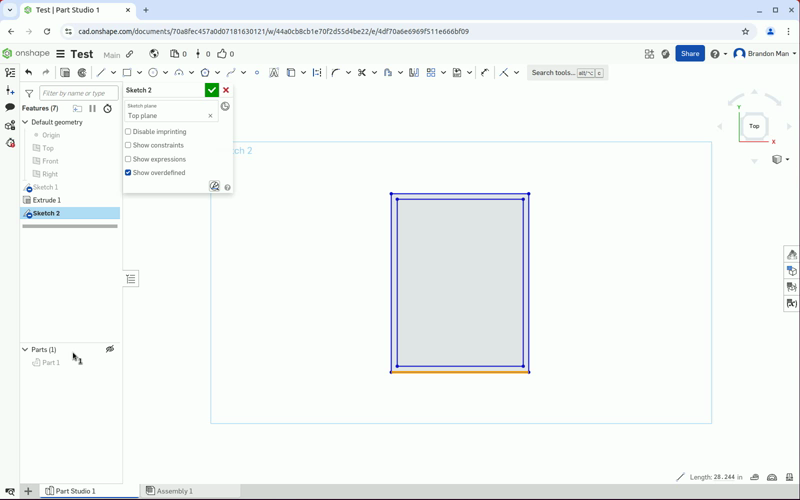
key(shift+y)
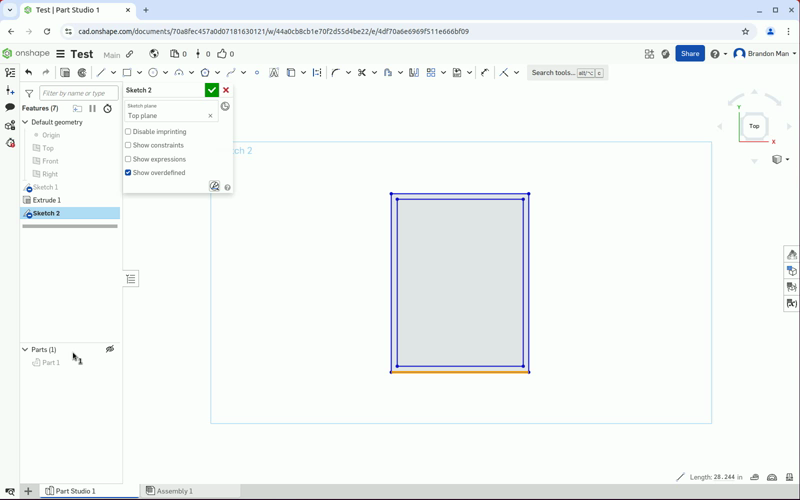
key(shift+e)
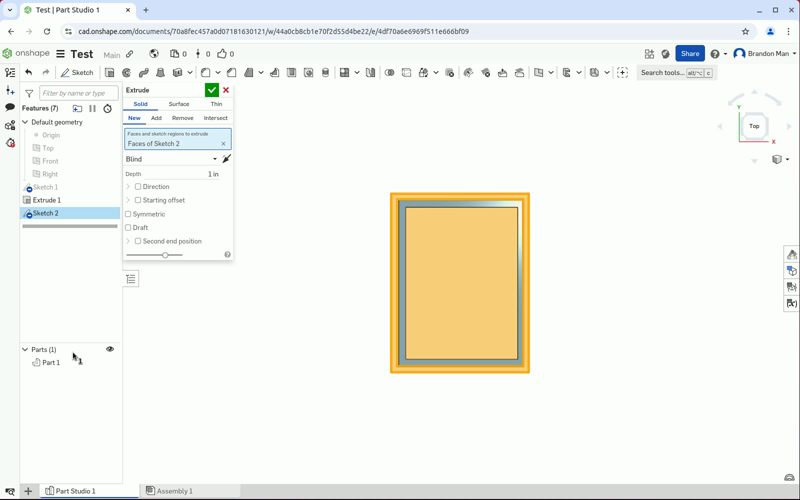
mouse_move(143, 106)
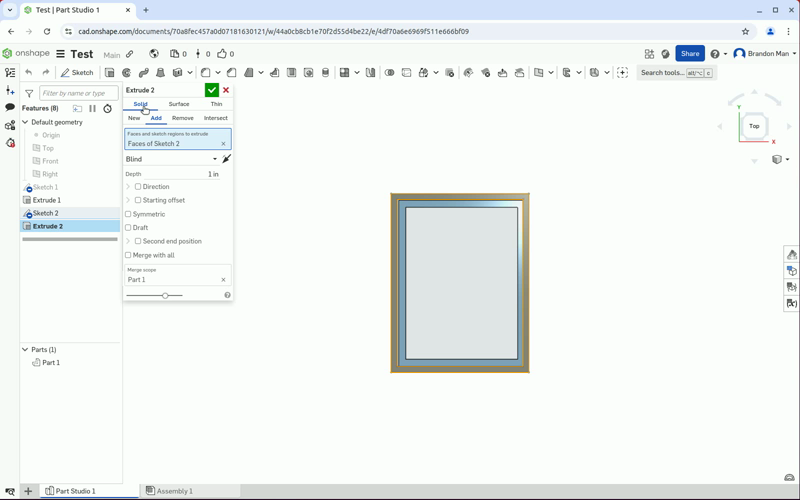
click(143, 106)
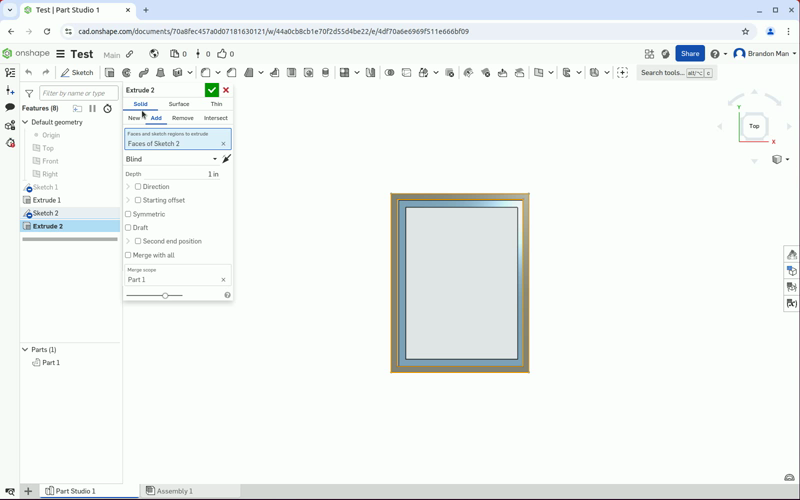
mouse_move(137, 120)
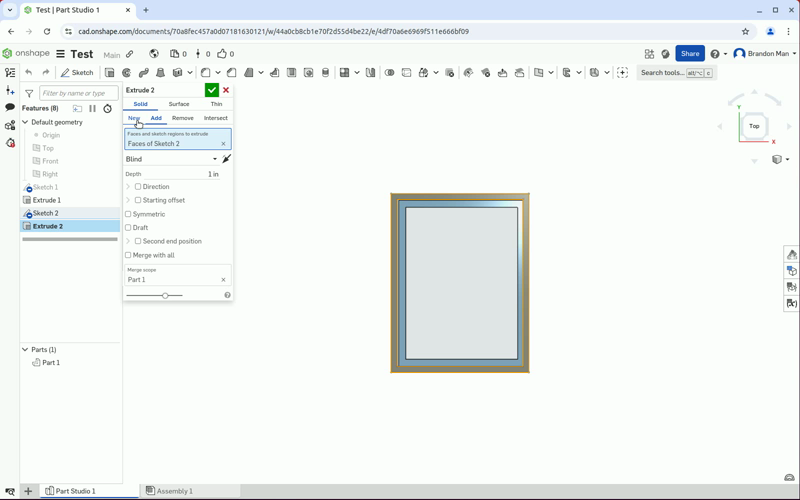
click(137, 120)
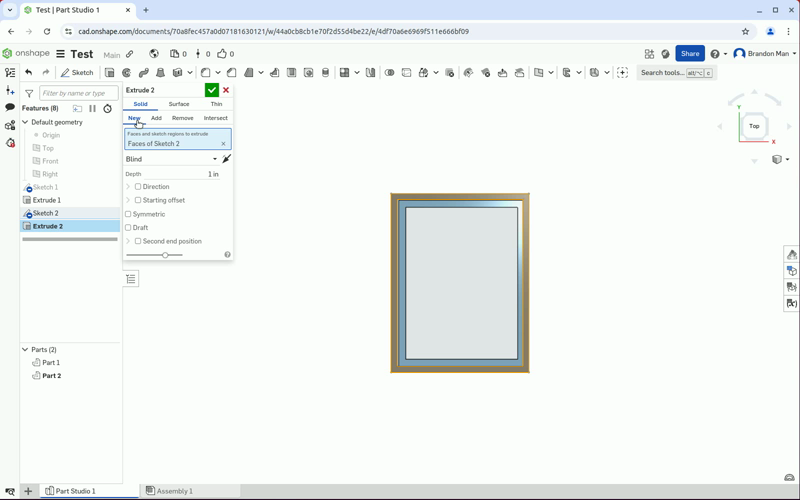
key(tab, 4)
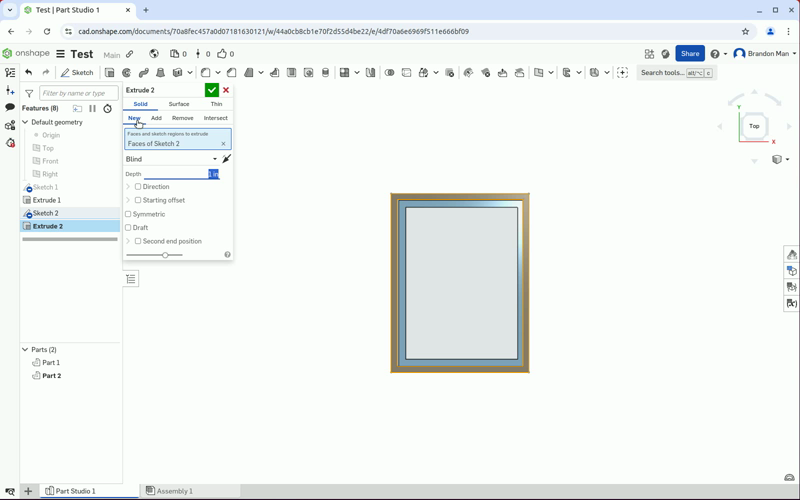
text(18.775)
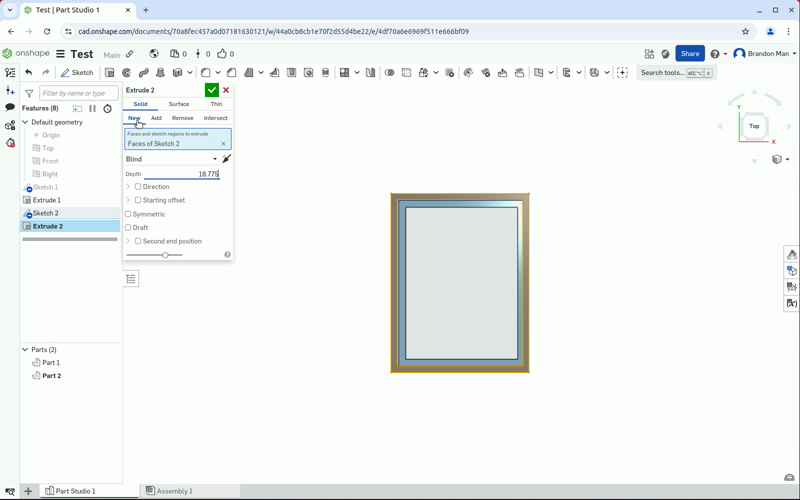
key(enter)
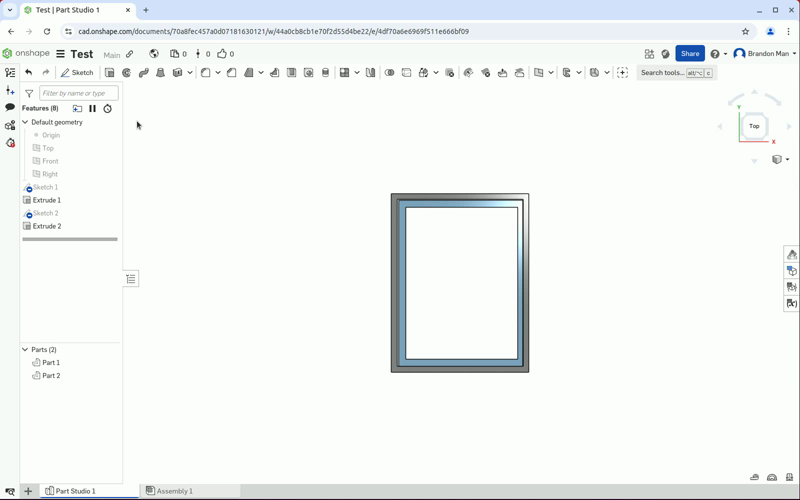
key(shift+h)
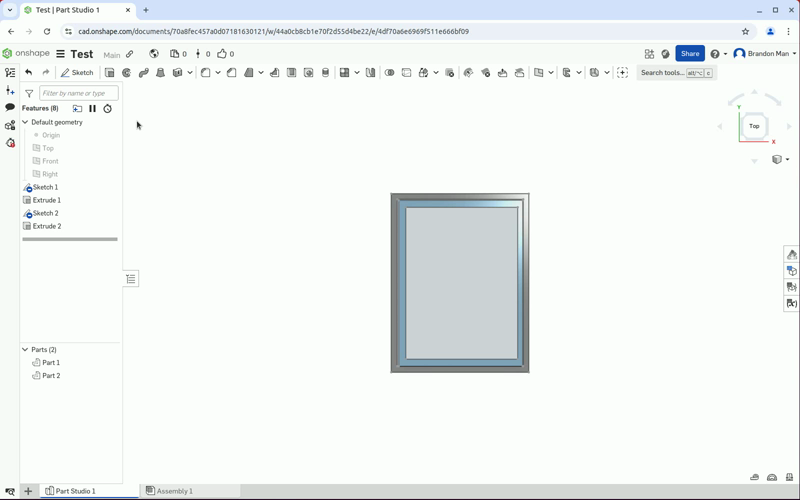
key(shift+h)
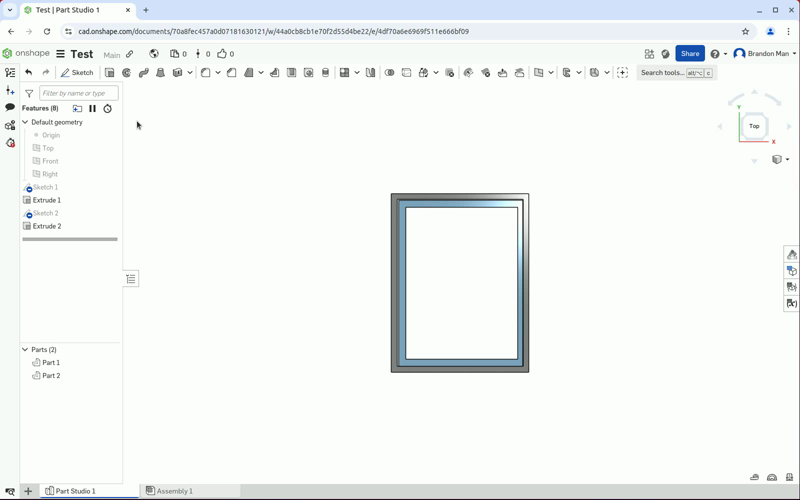
mouse_move(73, 189)
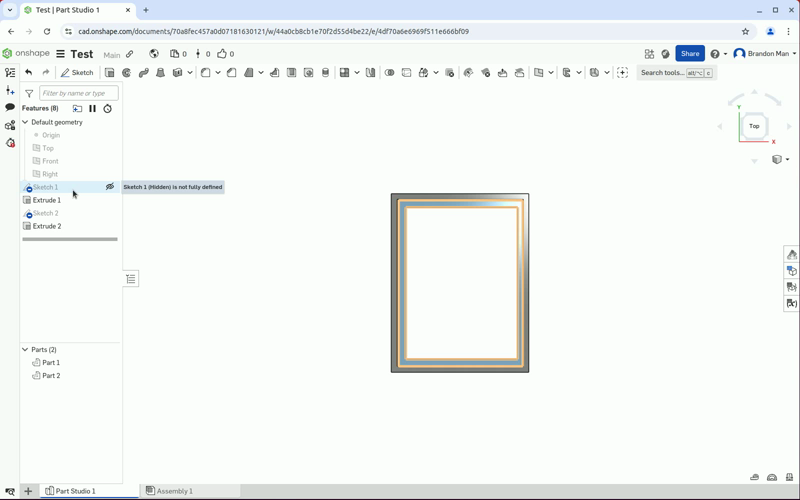
click(73, 189)
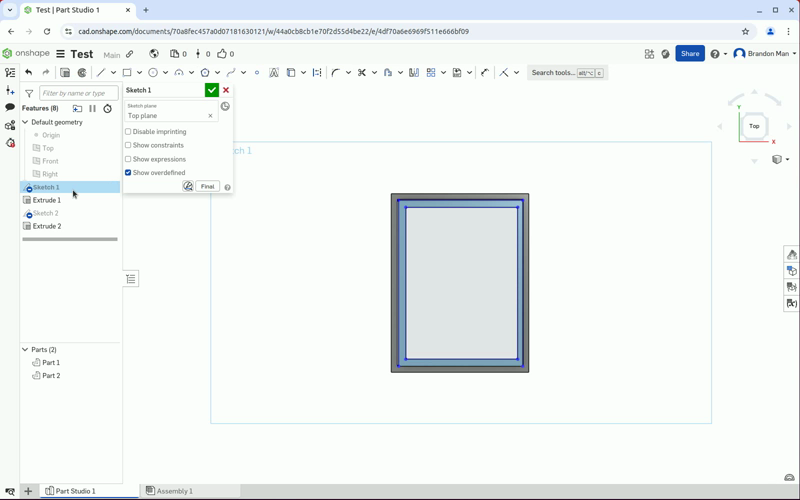
mouse_move(229, 92)
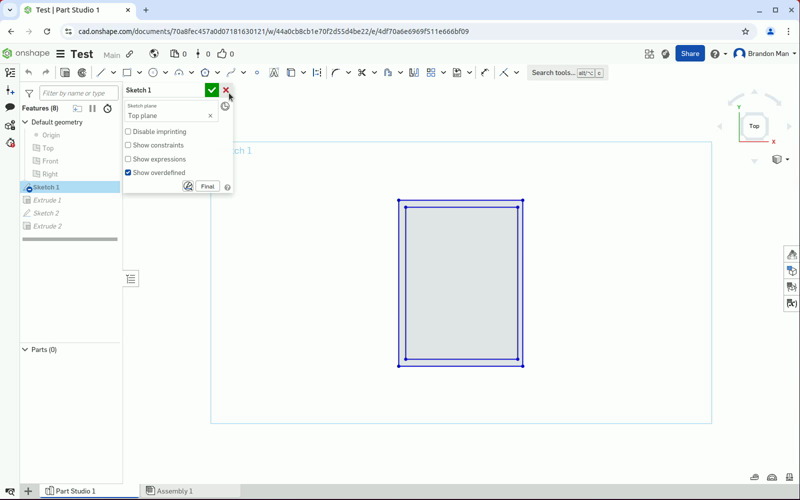
click(229, 92)
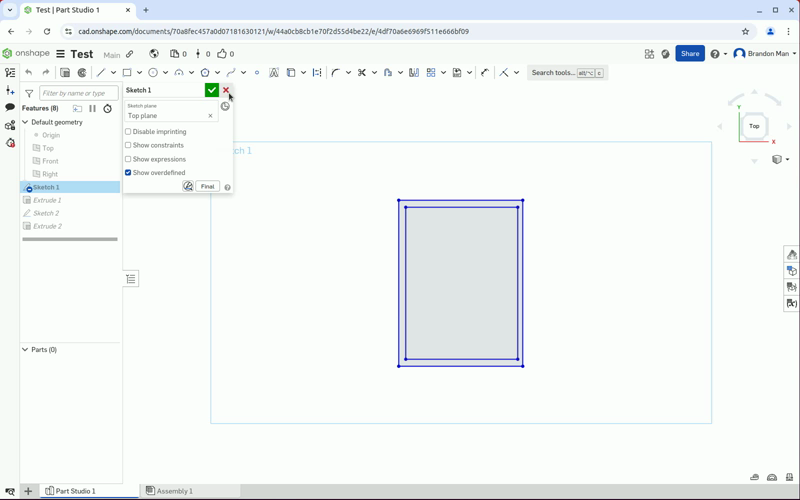
key(shift+s)
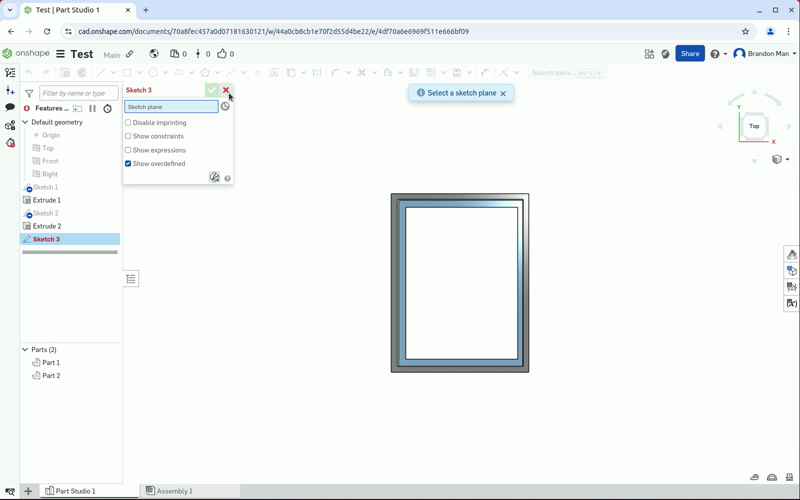
mouse_move(73, 150)
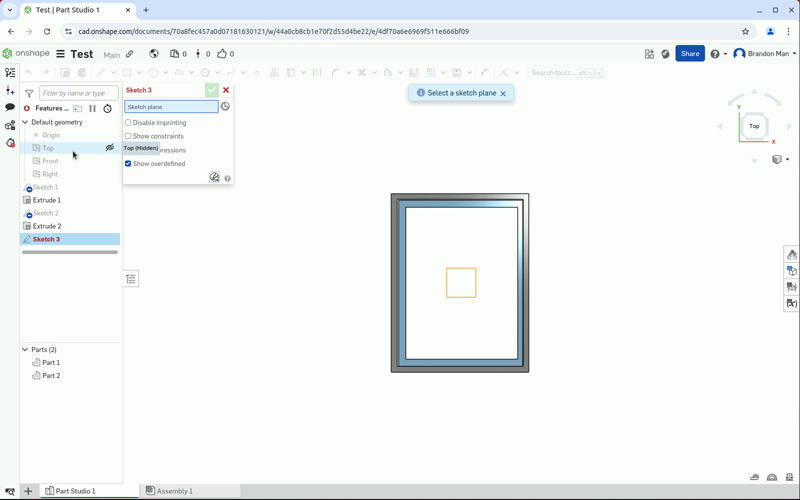
click(73, 150)
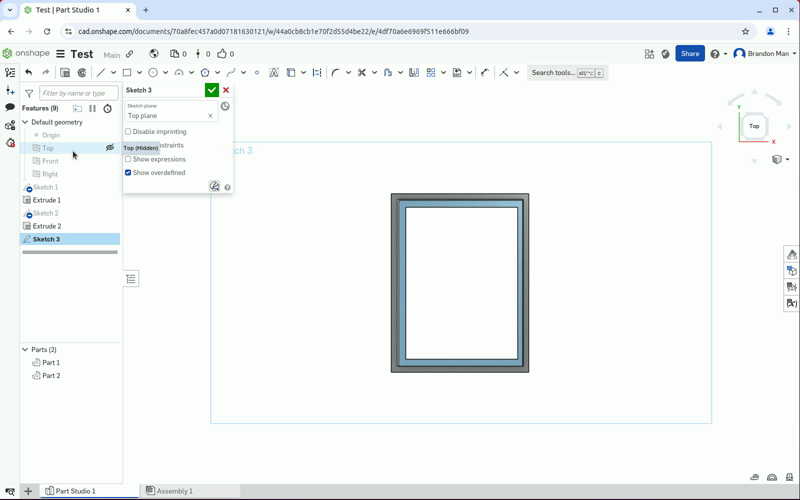
mouse_move(73, 352)
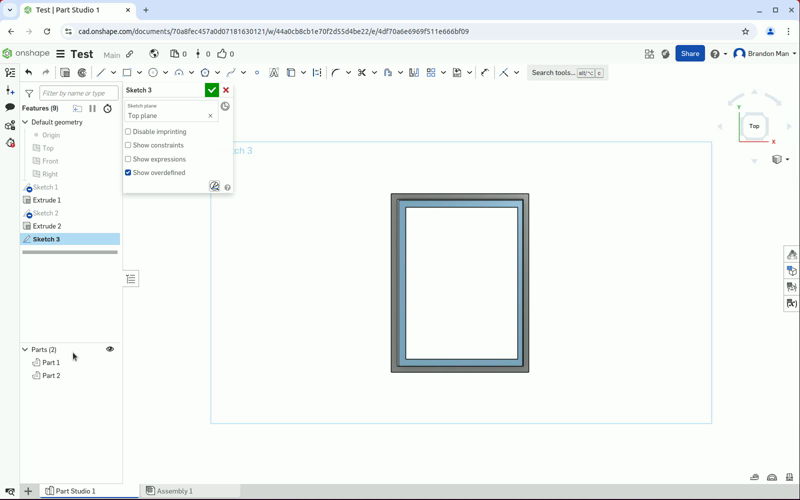
key(y)
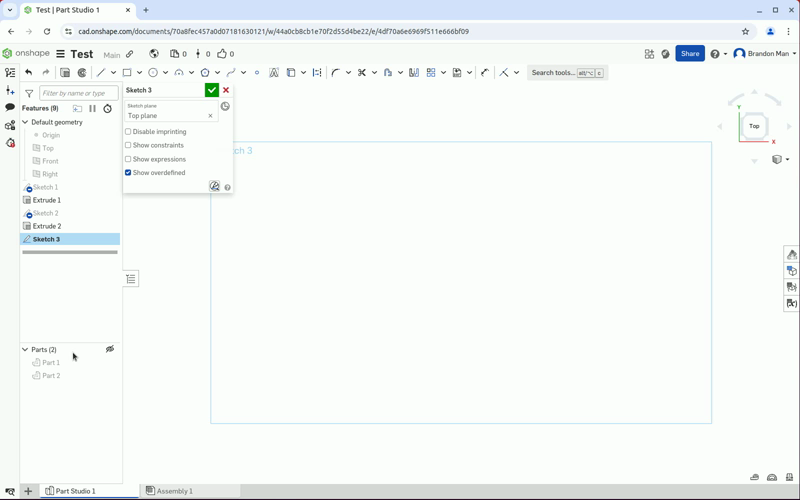
key(l)
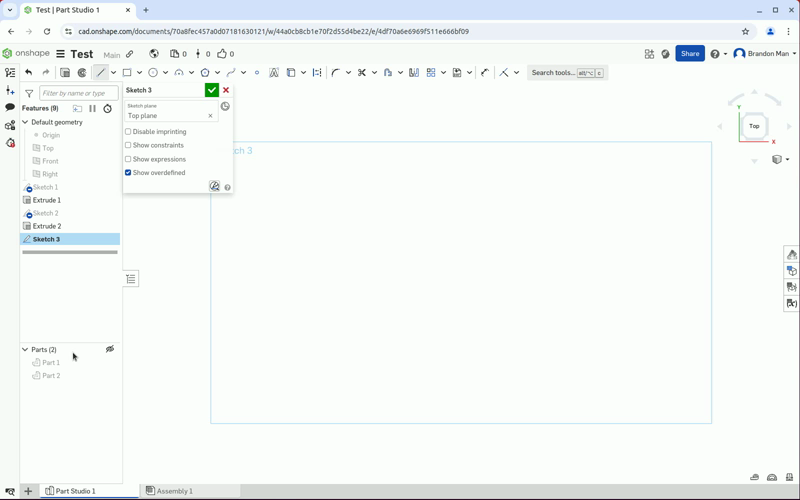
key_down(shift)
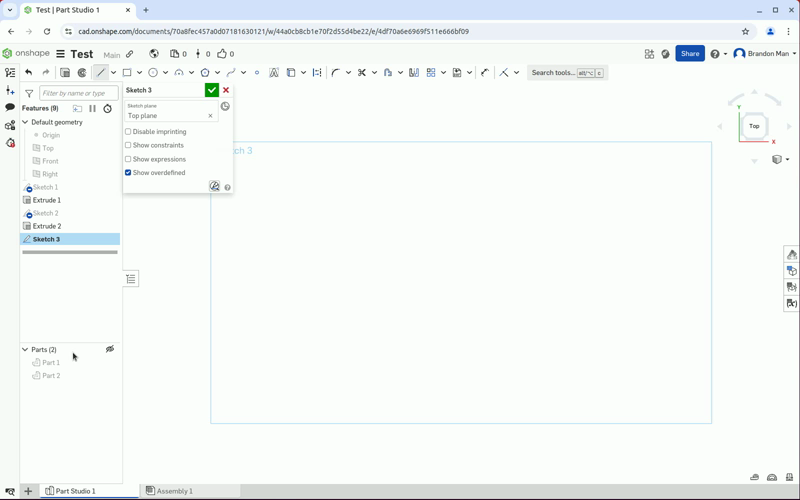
mouse_move(404, 360)
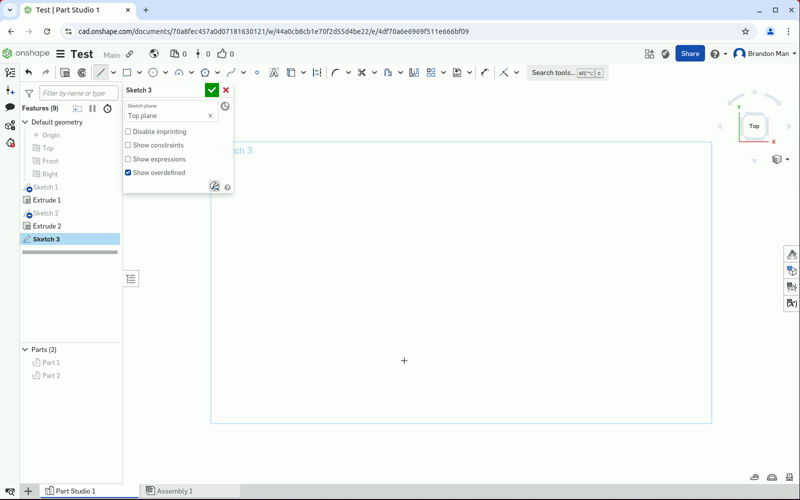
click(404, 360)
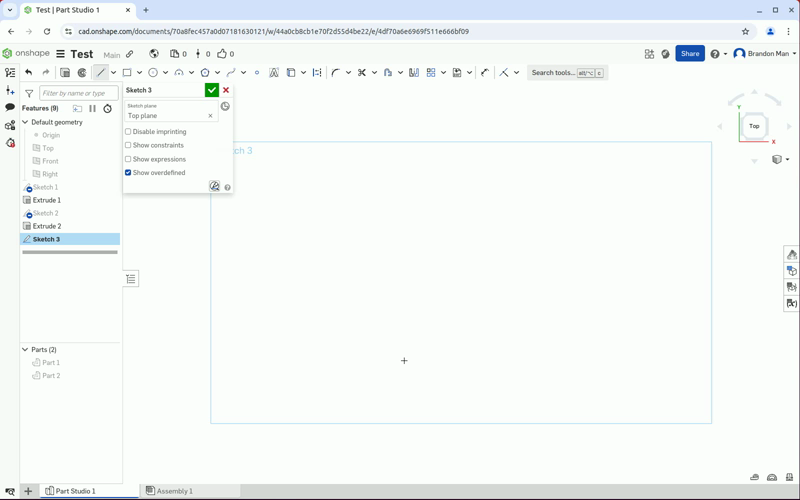
key_up(shift)
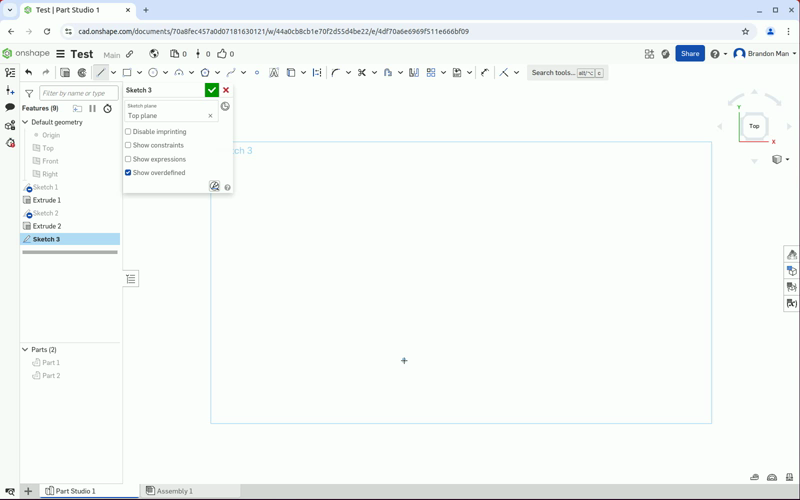
key_down(shift)
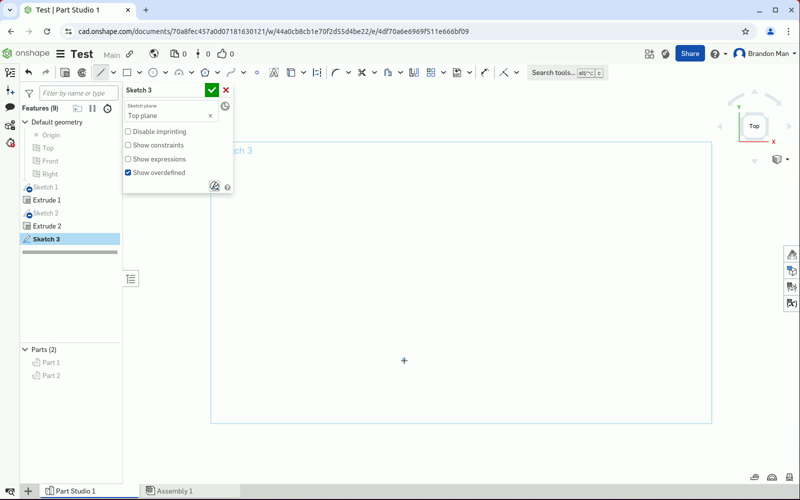
mouse_move(516, 360)
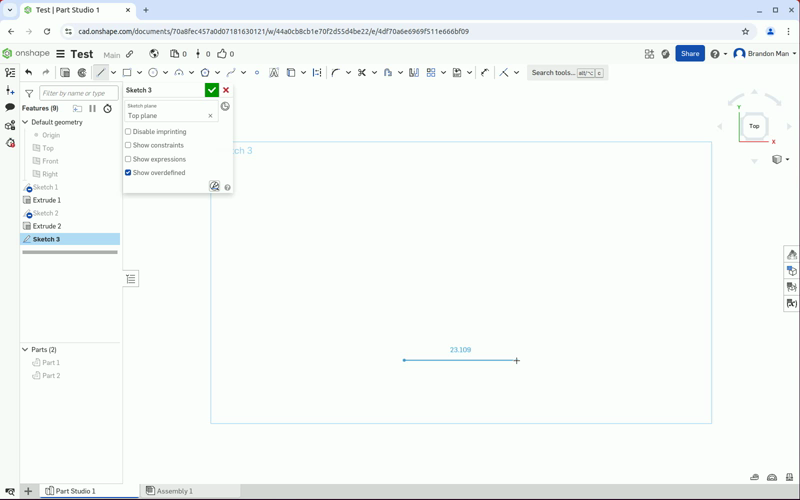
click(516, 360)
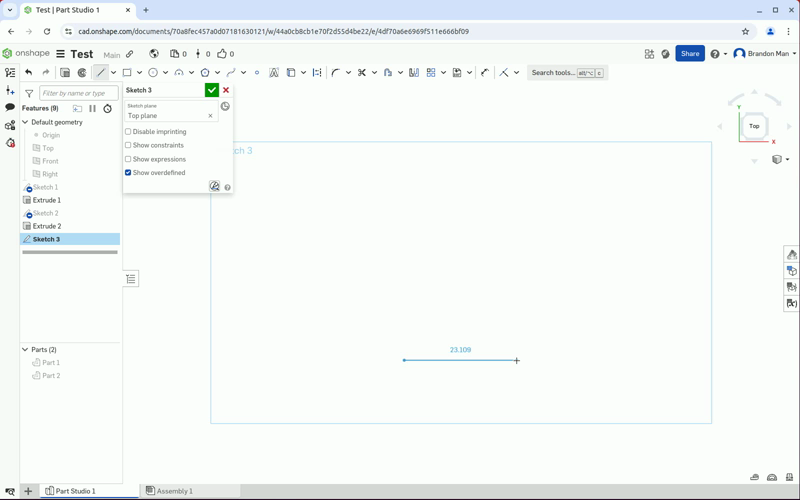
key_up(shift)
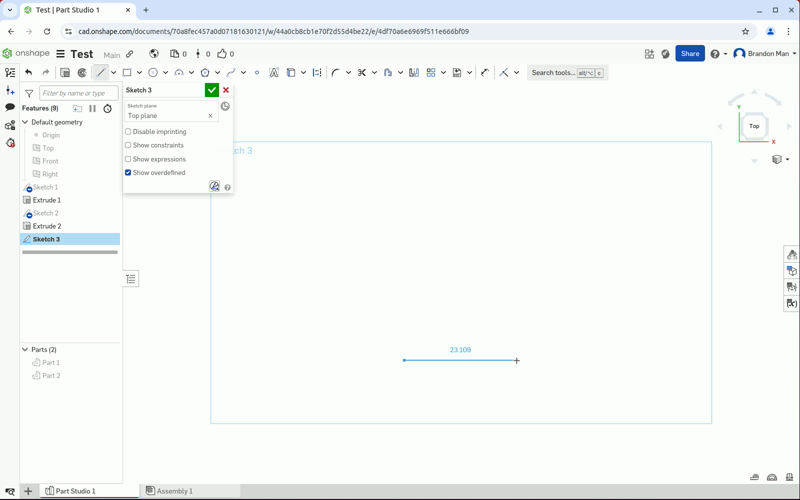
key_down(shift)
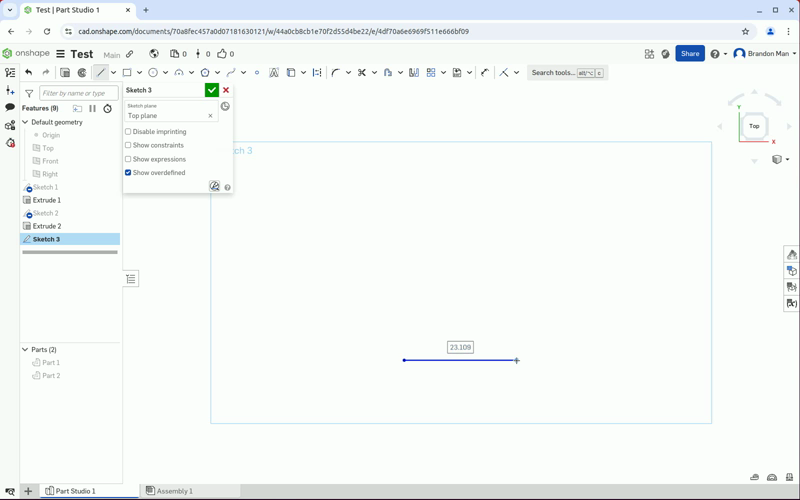
mouse_move(516, 206)
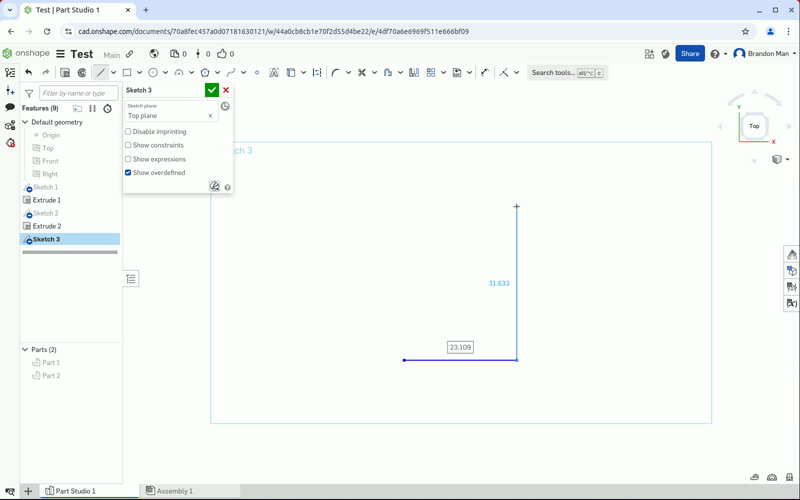
click(516, 206)
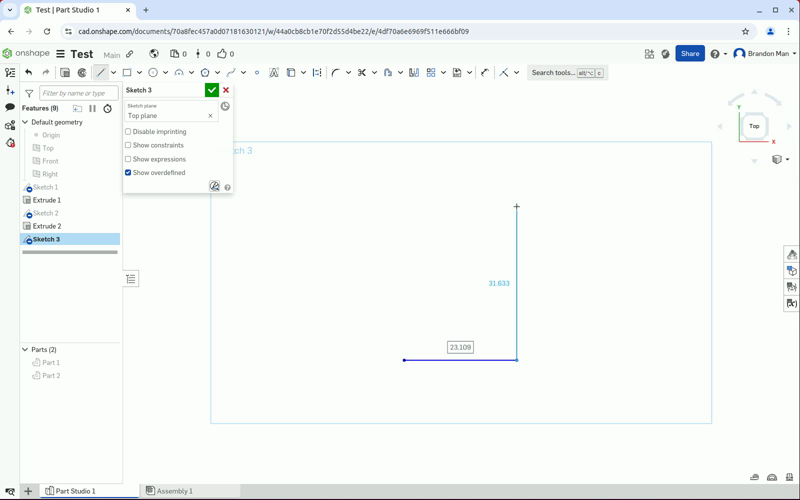
key_up(shift)
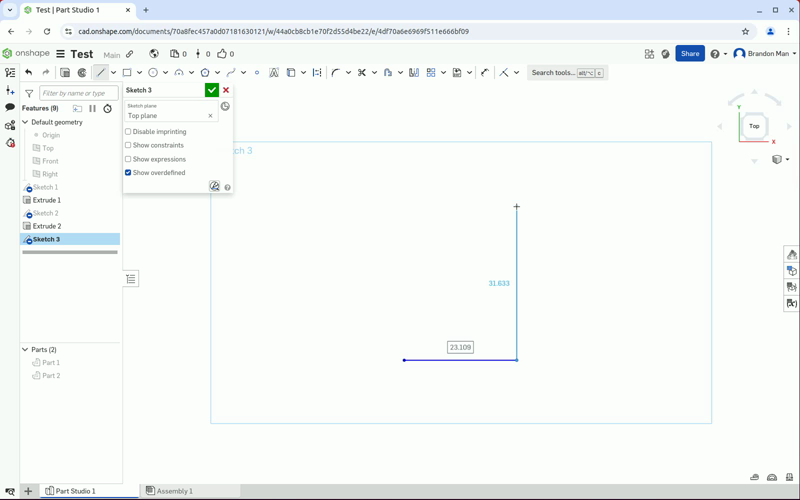
key_down(shift)
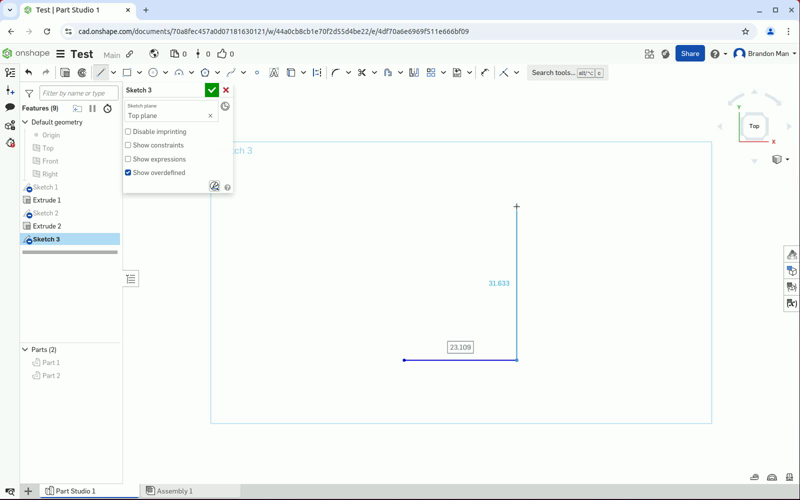
mouse_move(404, 206)
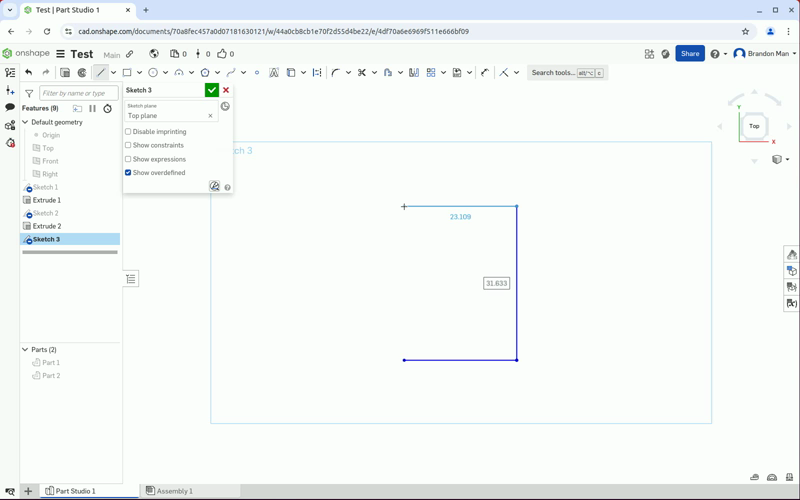
click(404, 206)
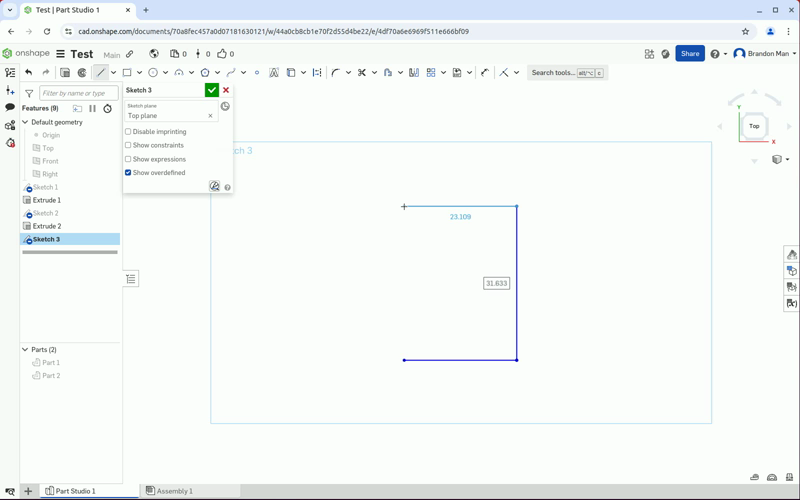
key_up(shift)
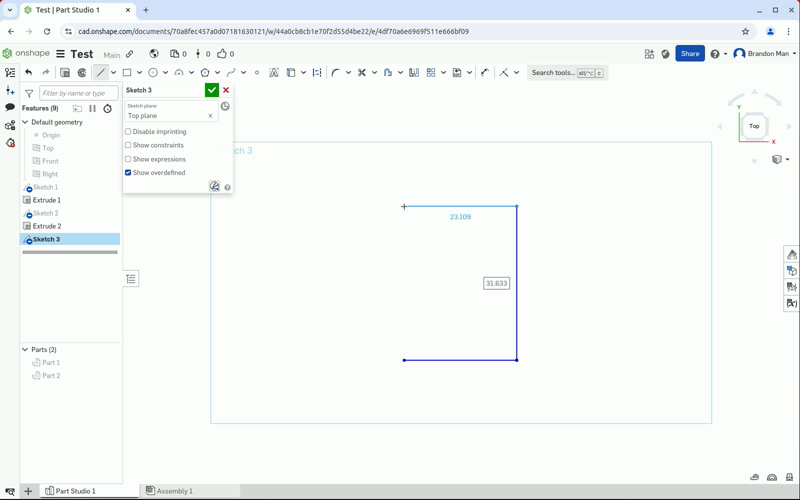
key_down(shift)
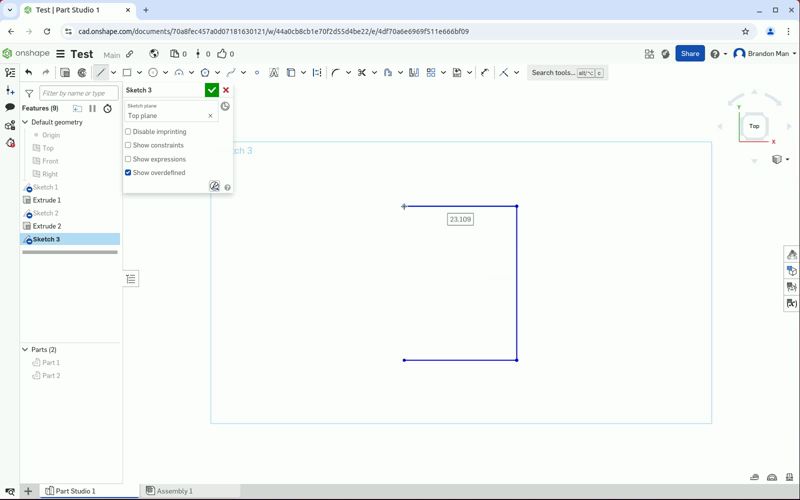
mouse_move(404, 360)
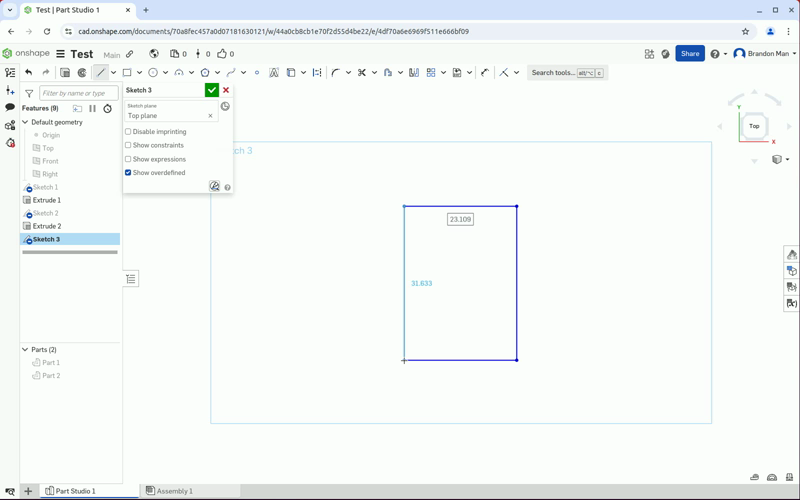
key_up(shift)
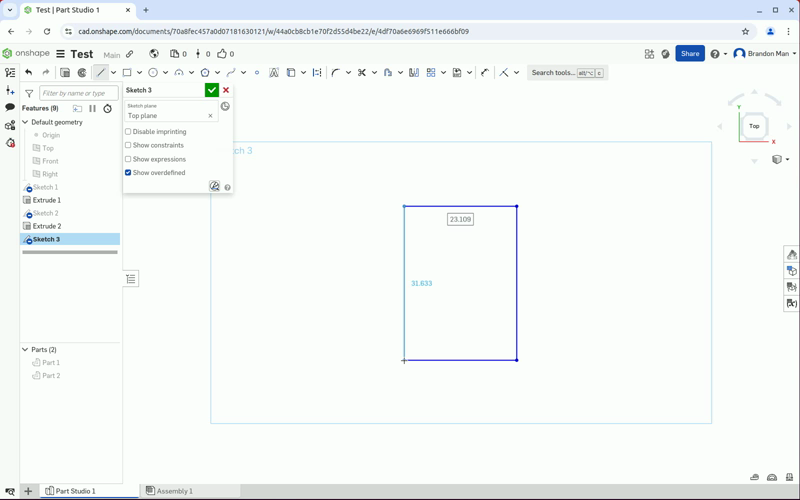
click(404, 360)
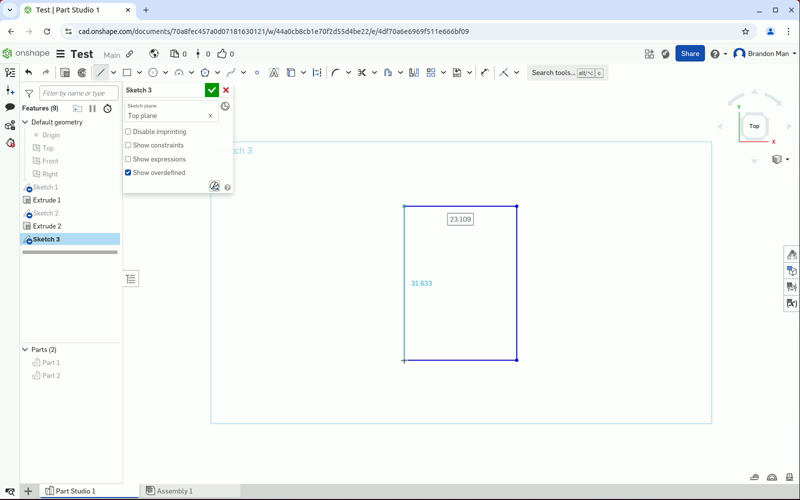
key(esc)
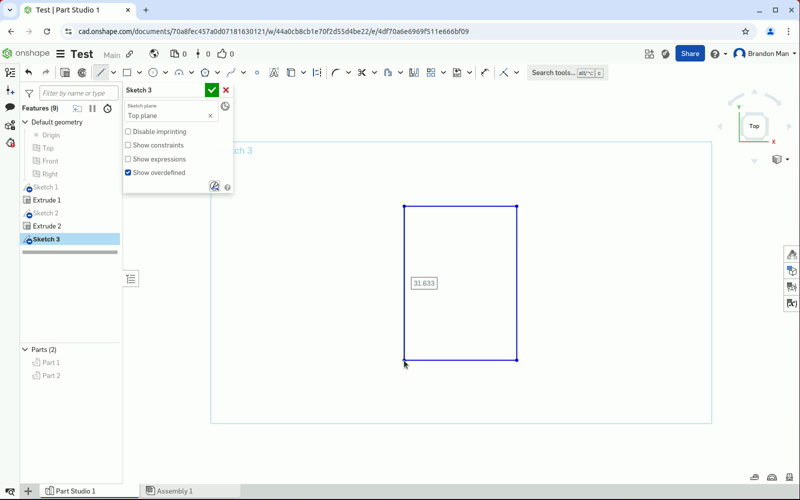
mouse_move(502, 312)
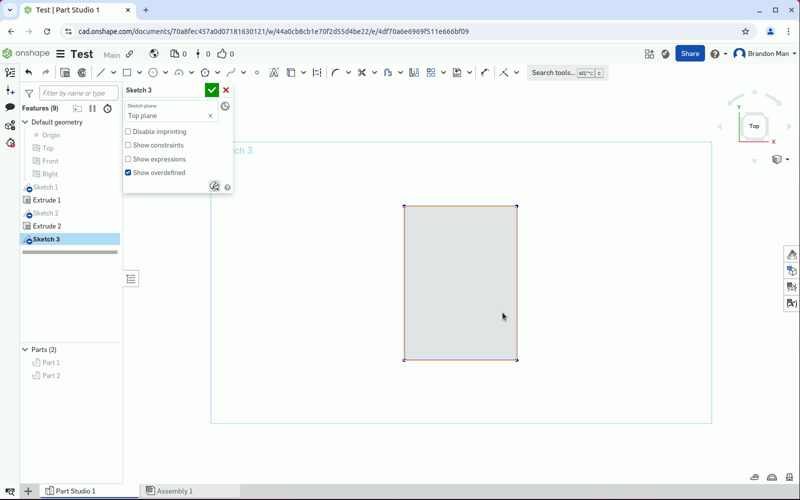
click(502, 312)
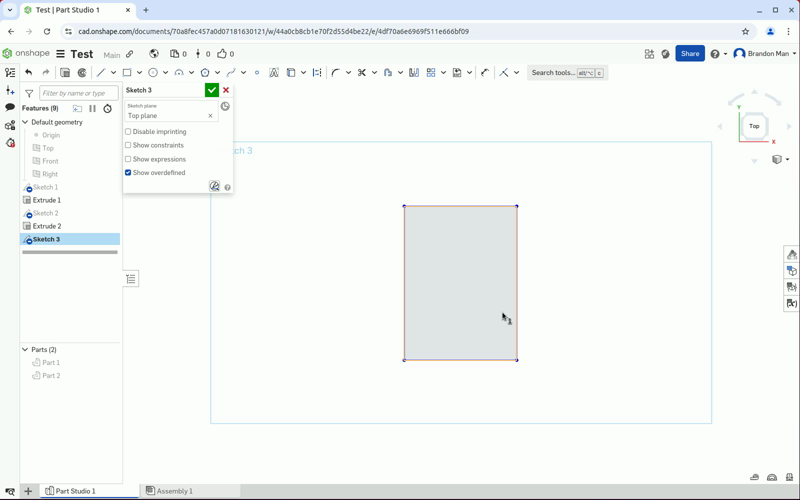
mouse_move(73, 352)
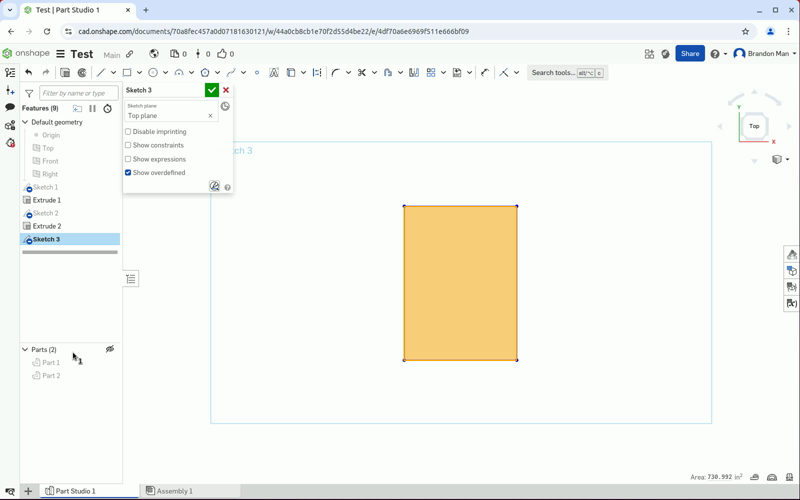
key(shift+y)
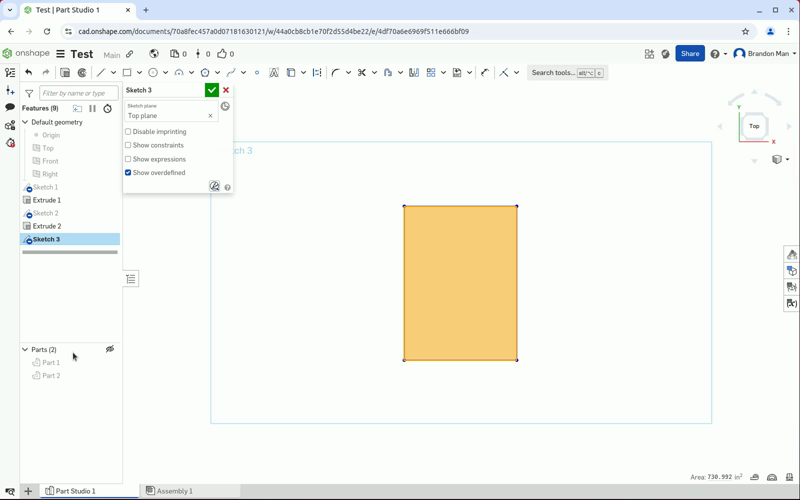
key(shift+e)
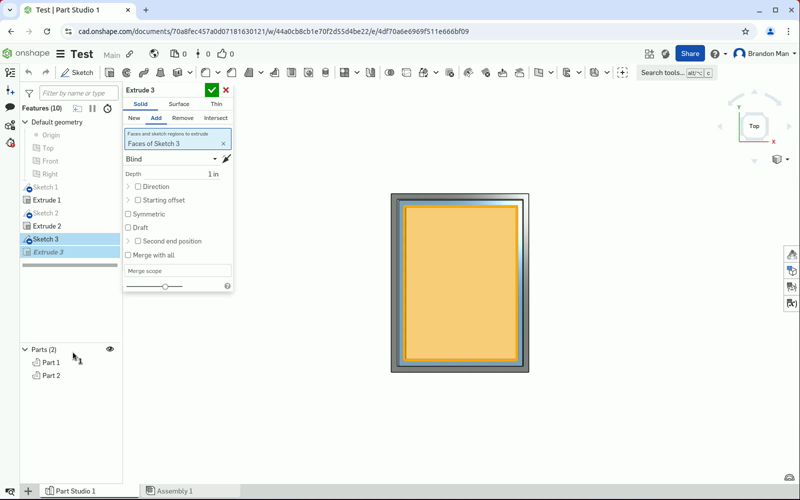
mouse_move(143, 106)
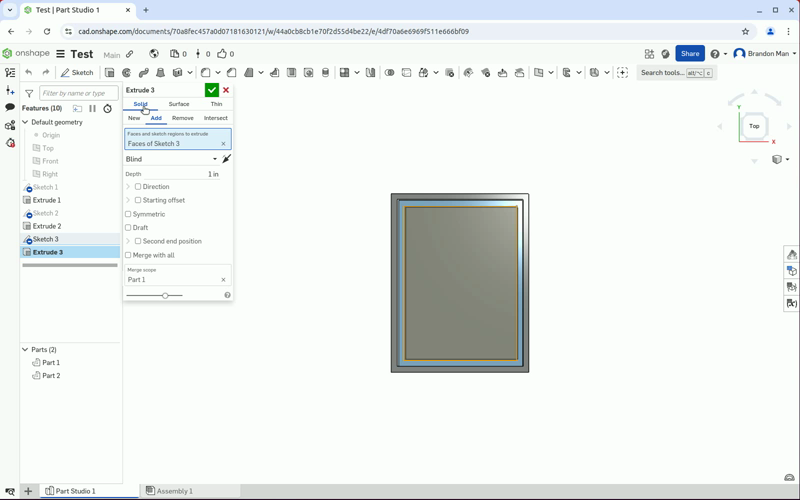
click(143, 106)
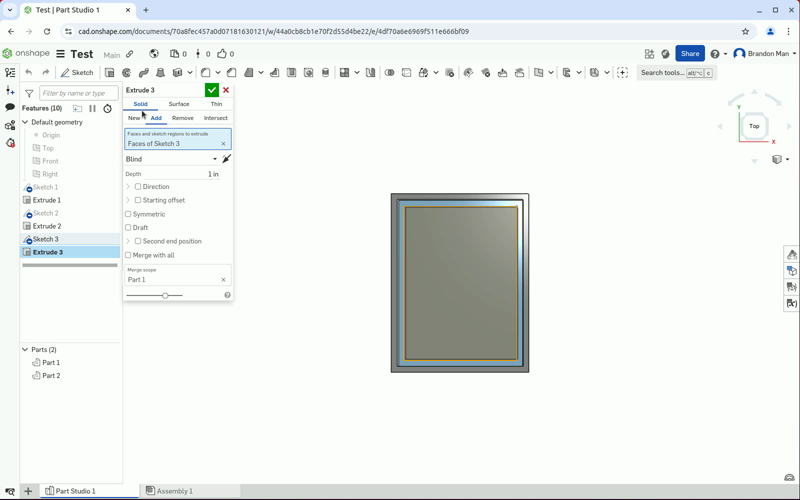
mouse_move(137, 120)
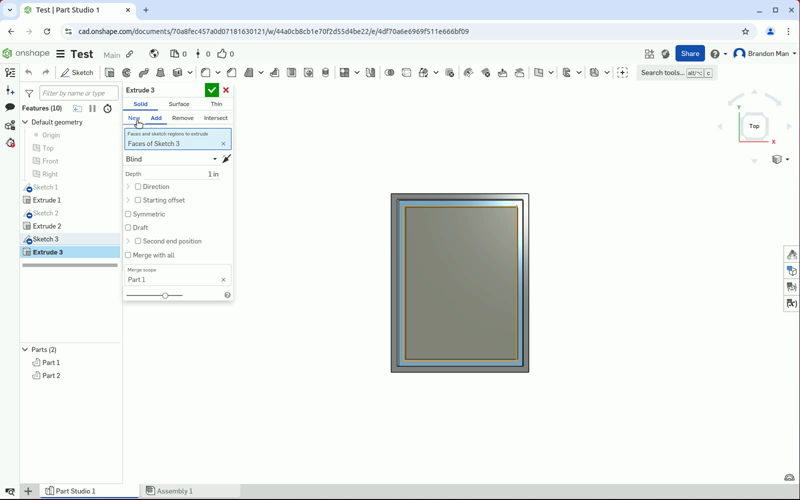
click(137, 120)
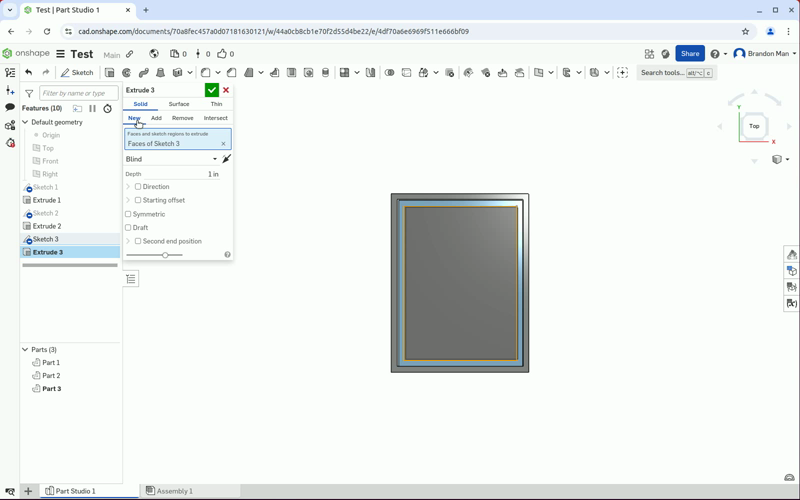
key(tab, 4)
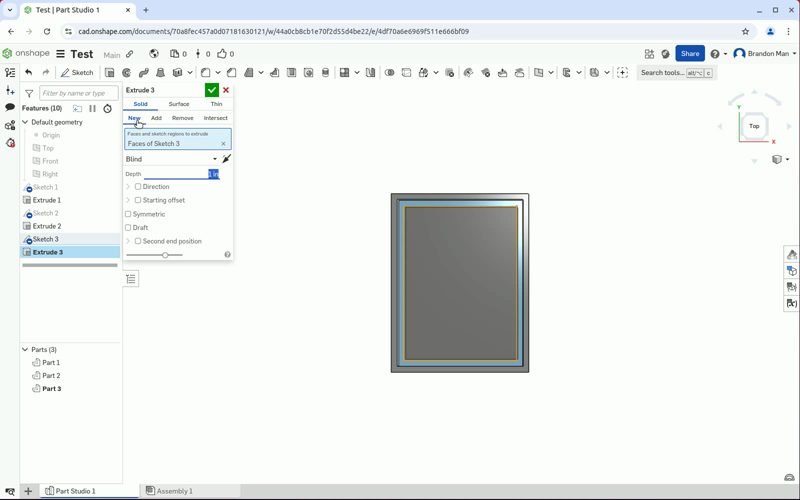
text(1.685)
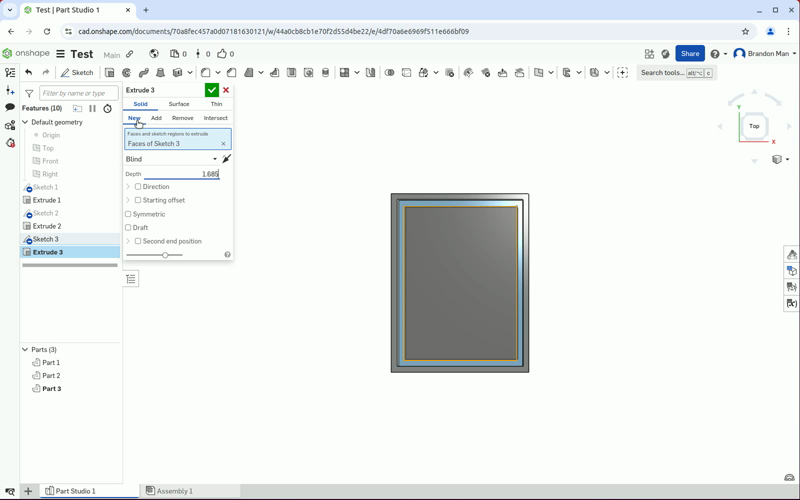
key(enter)
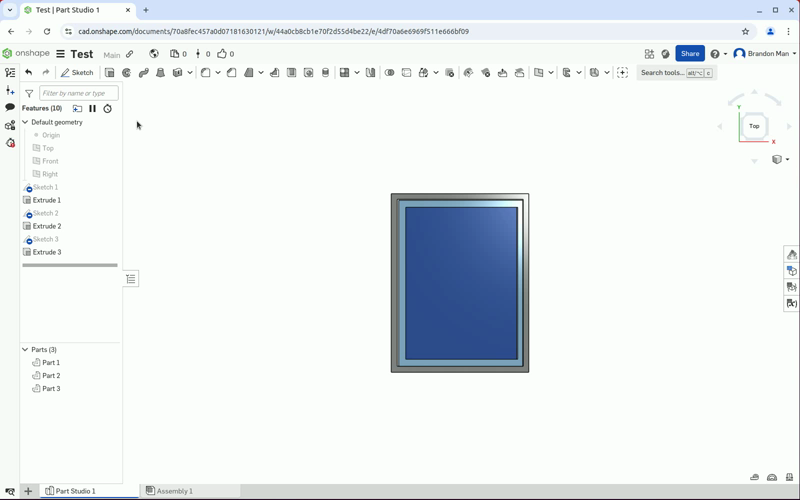
key(shift+h)
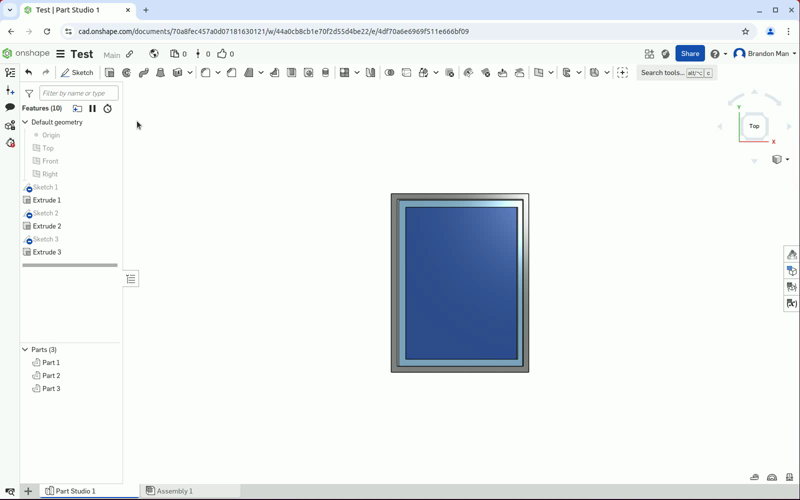
key(shift+h)
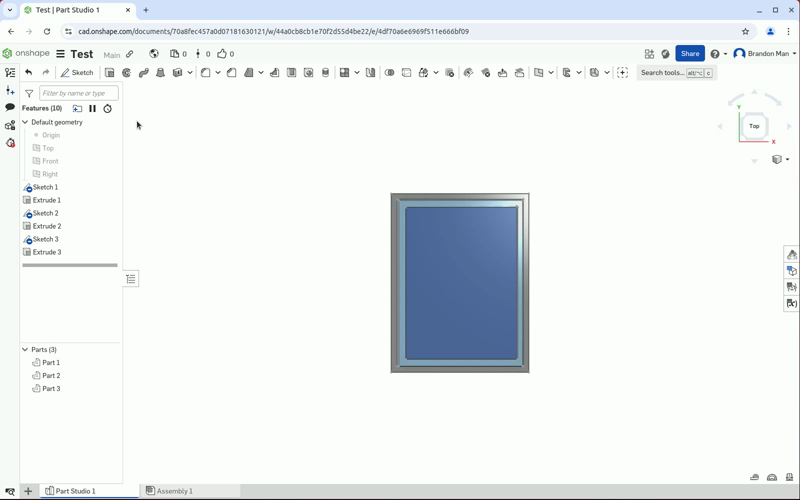
key(shift+7)
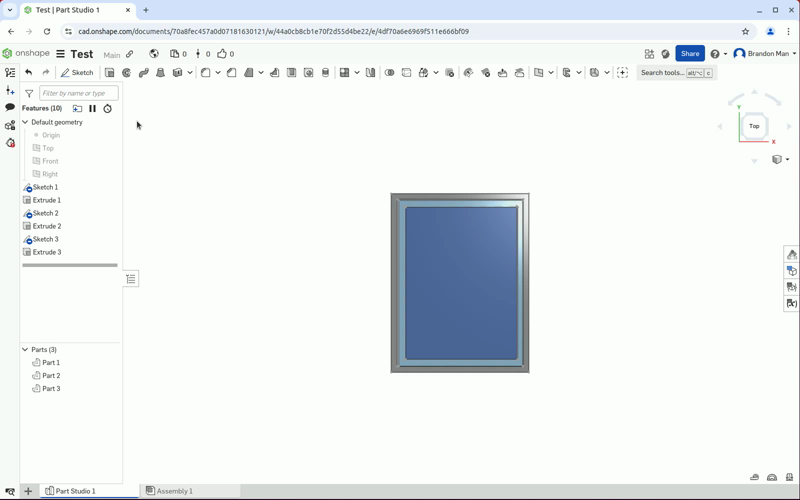
key(up, 3)
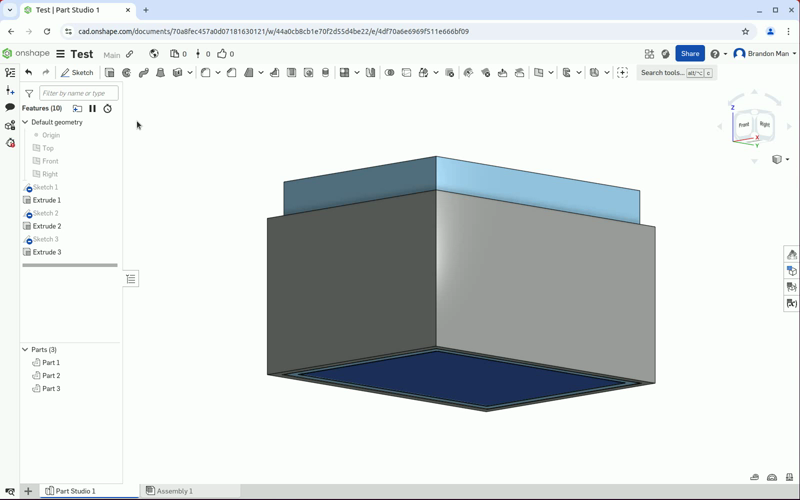
key(left, 3)
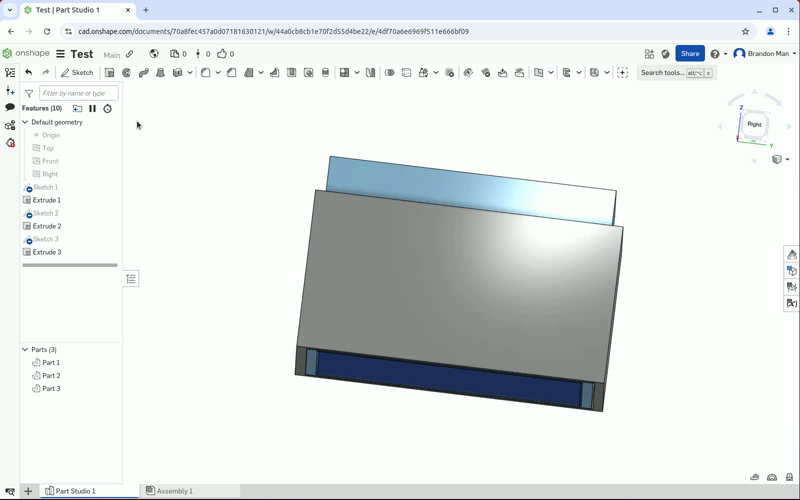
key(right, 3)
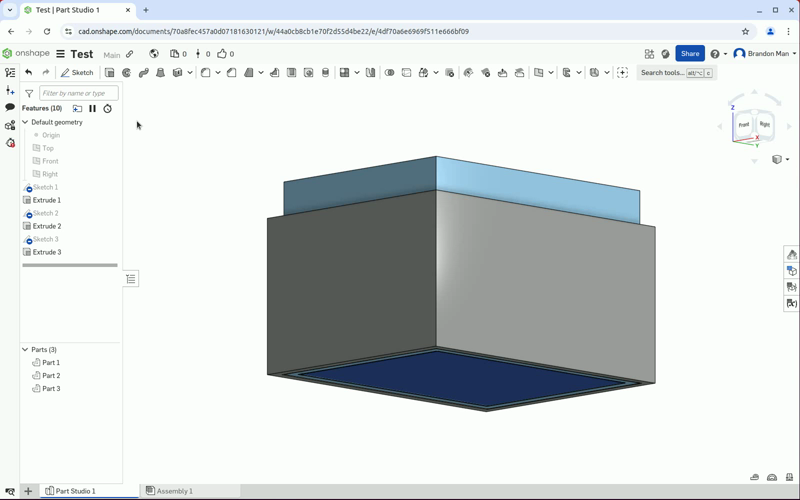
key(down, 3)
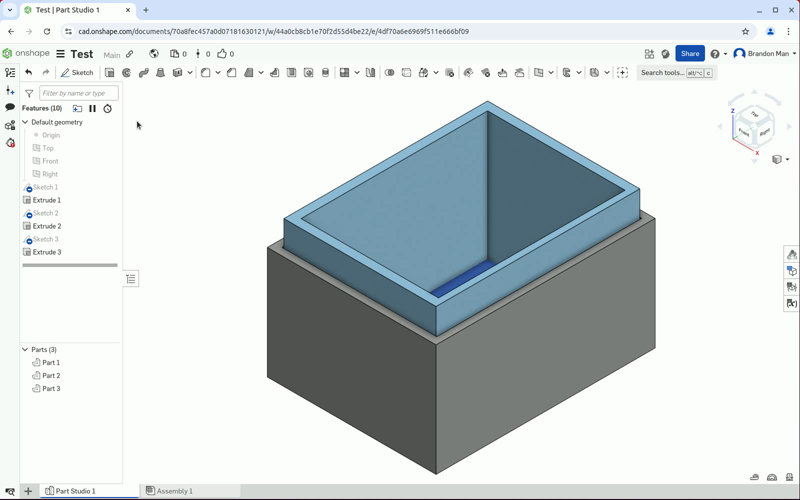
mouse_move(73, 189)
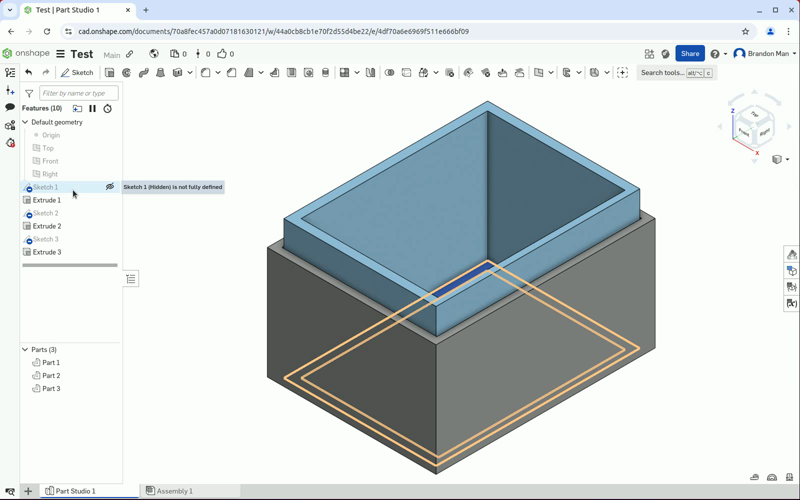
click(73, 189)